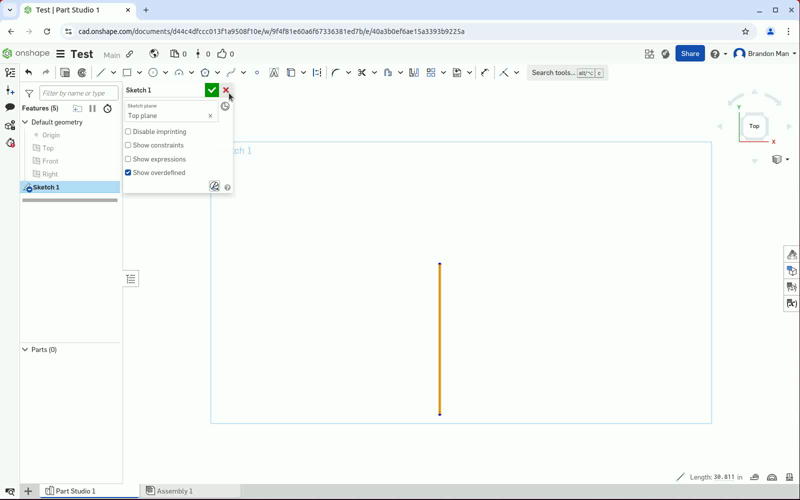
key(shift+h)
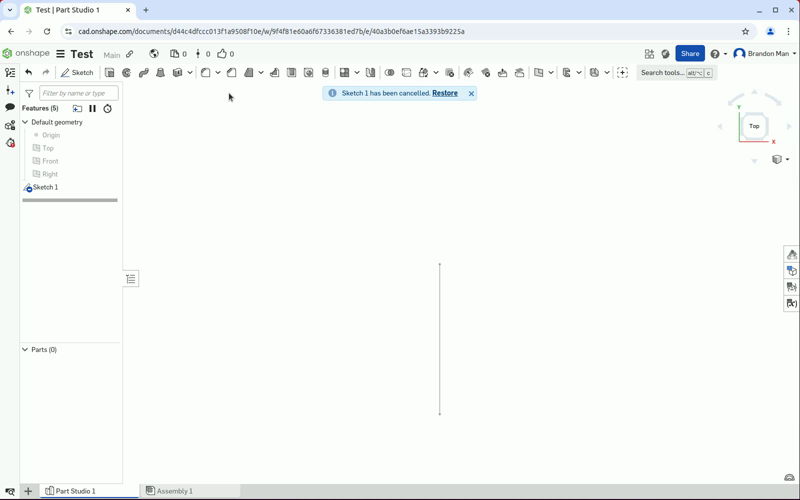
mouse_move(73, 352)
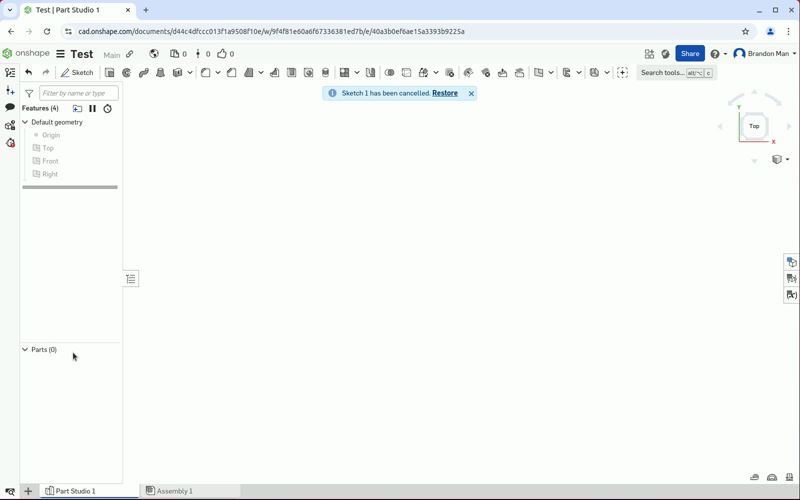
key(y)
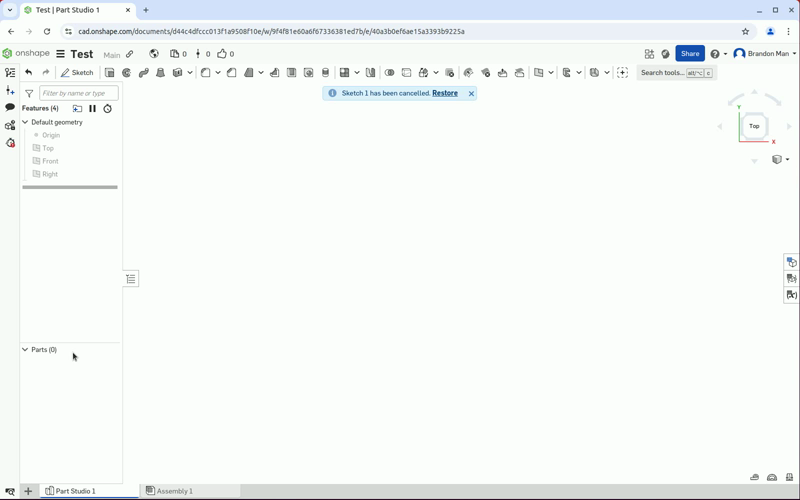
key(shift+p)
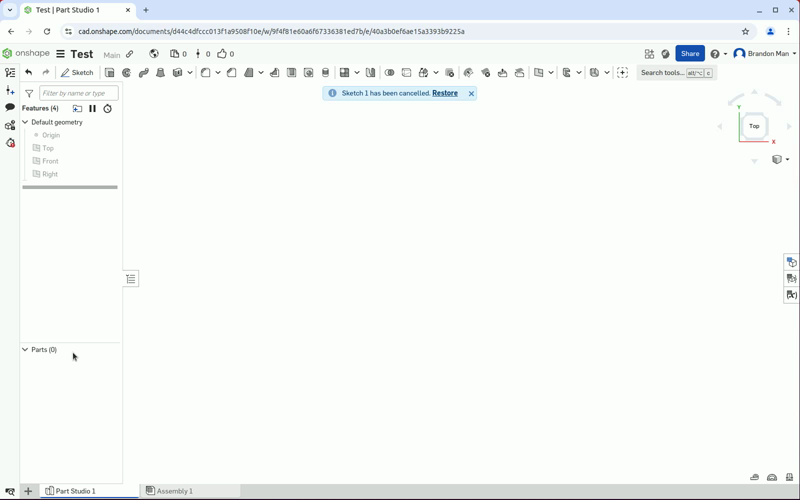
key(space)
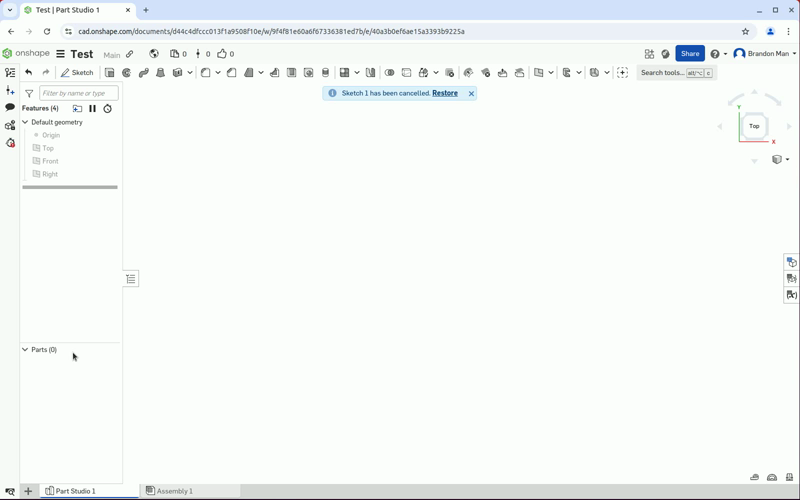
key_down(shift)
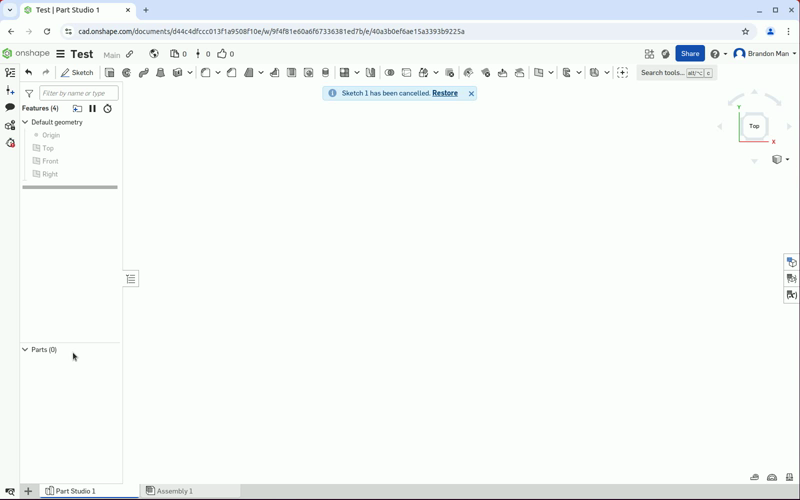
key(up)
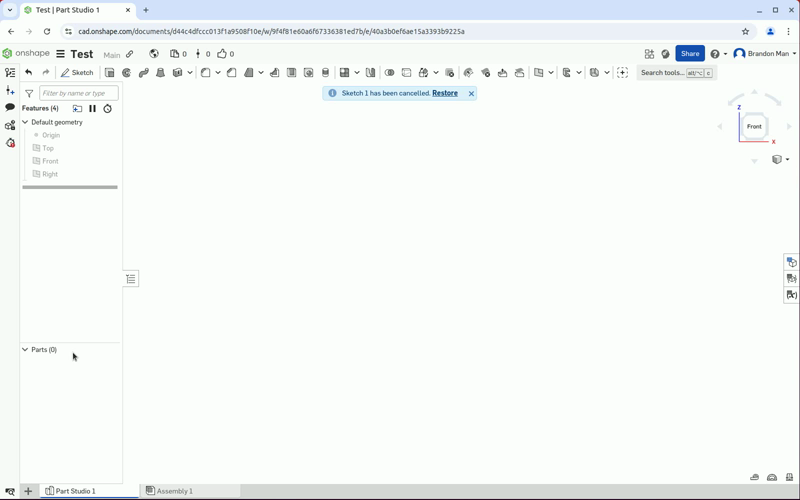
key_up(shift)
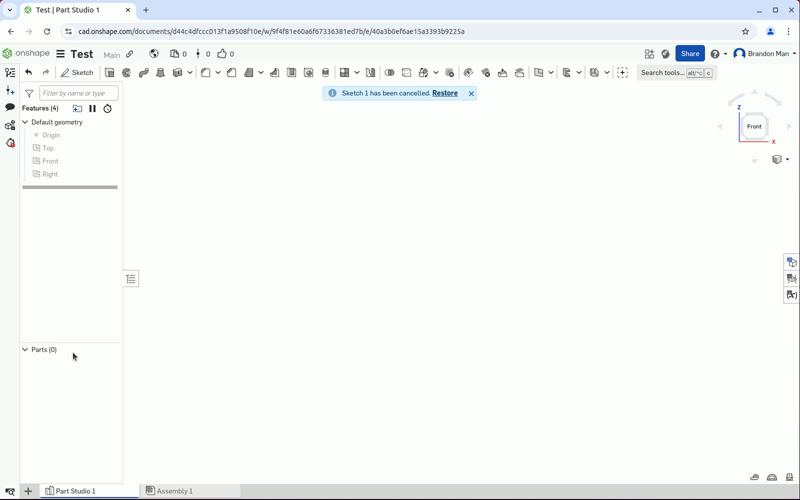
mouse_move(73, 352)
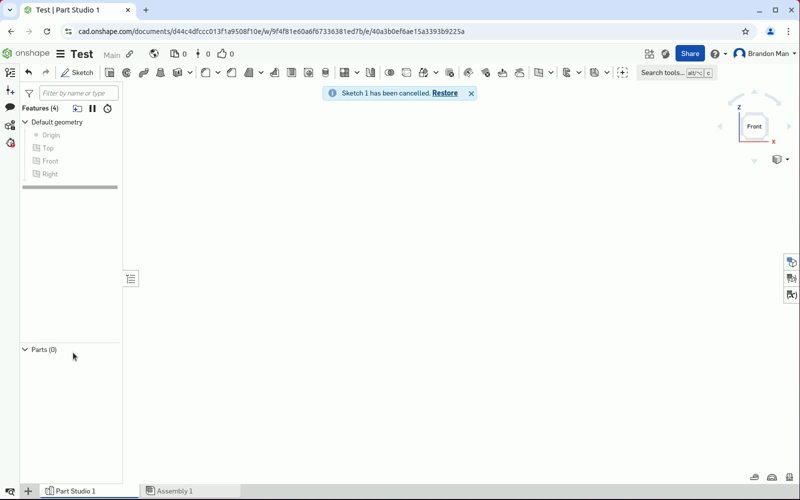
key(shift+y)
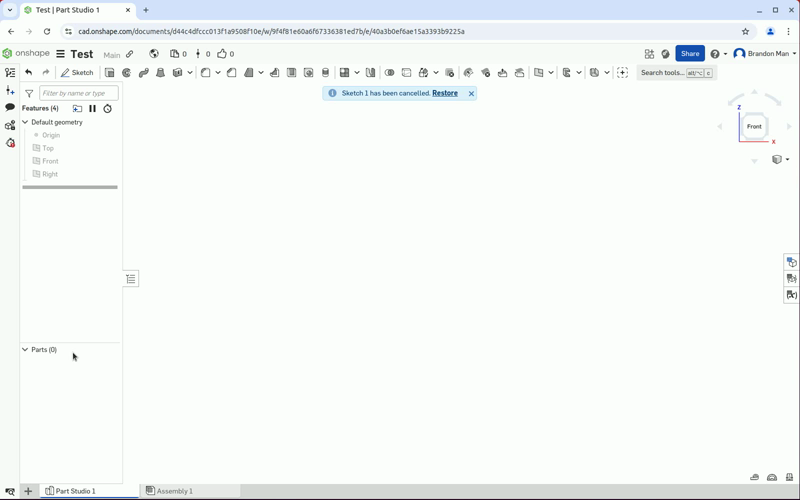
key(shift+s)
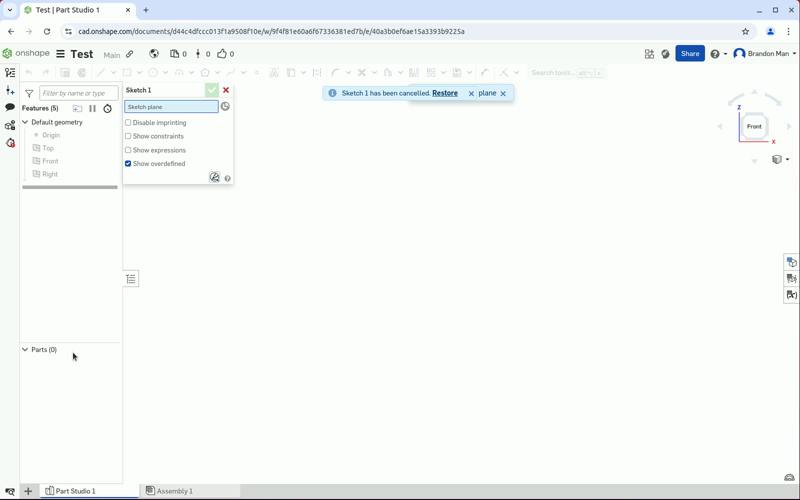
mouse_move(73, 163)
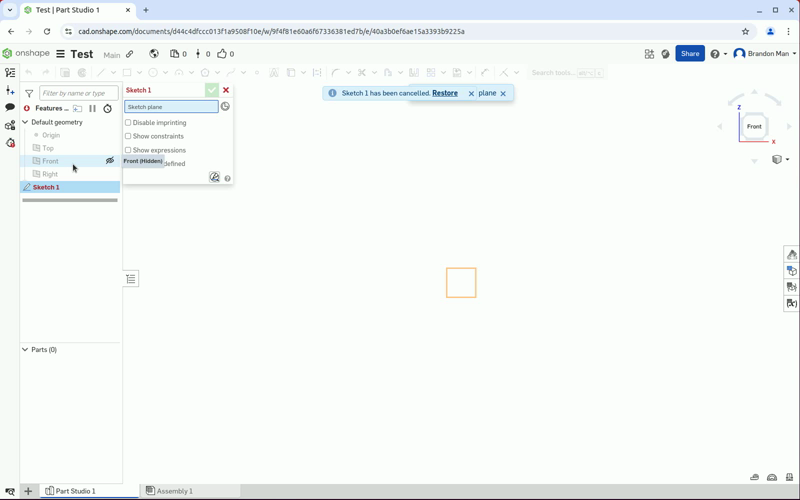
click(73, 163)
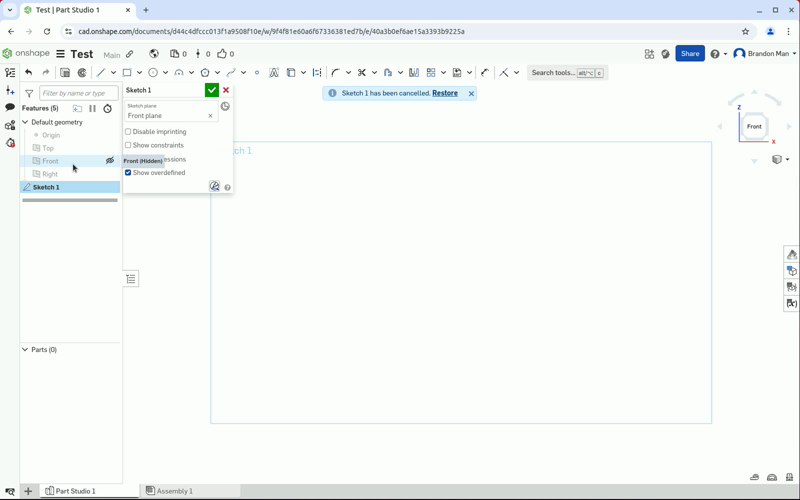
mouse_move(73, 352)
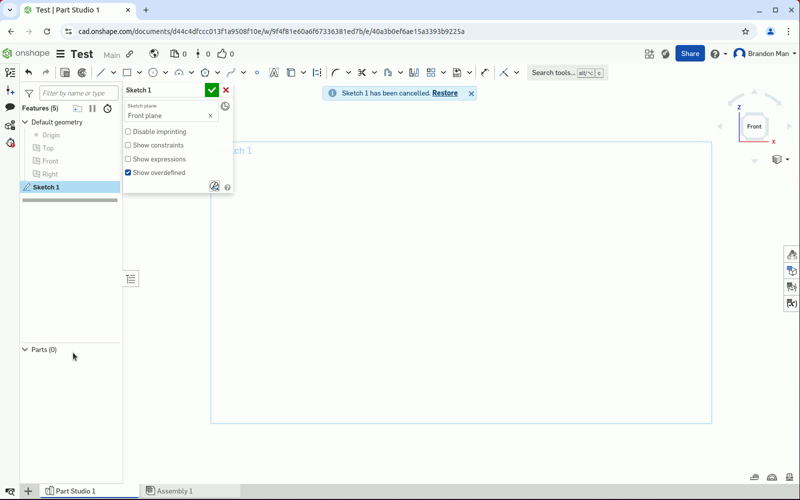
key(y)
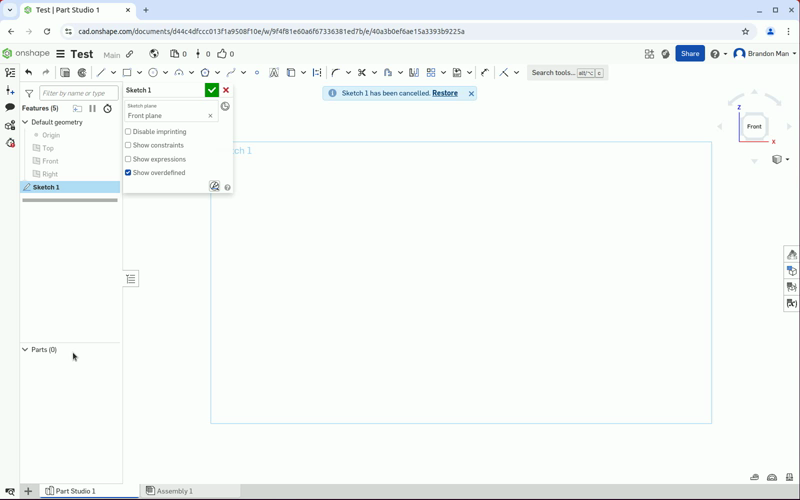
key(l)
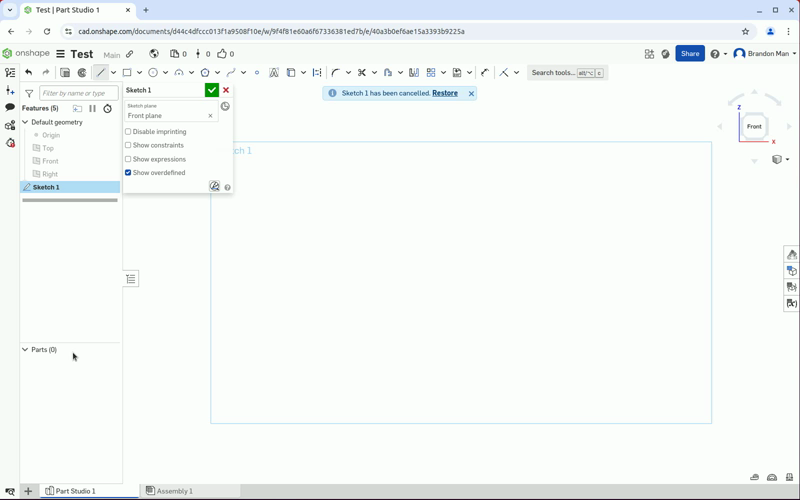
key_down(shift)
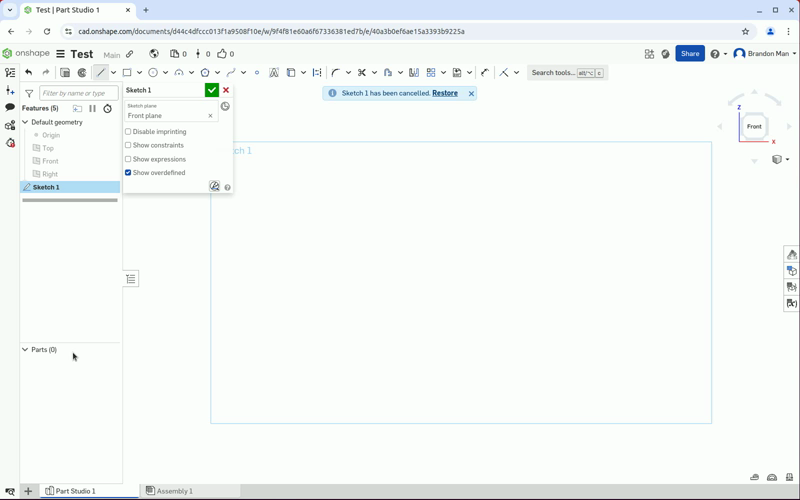
mouse_move(348, 299)
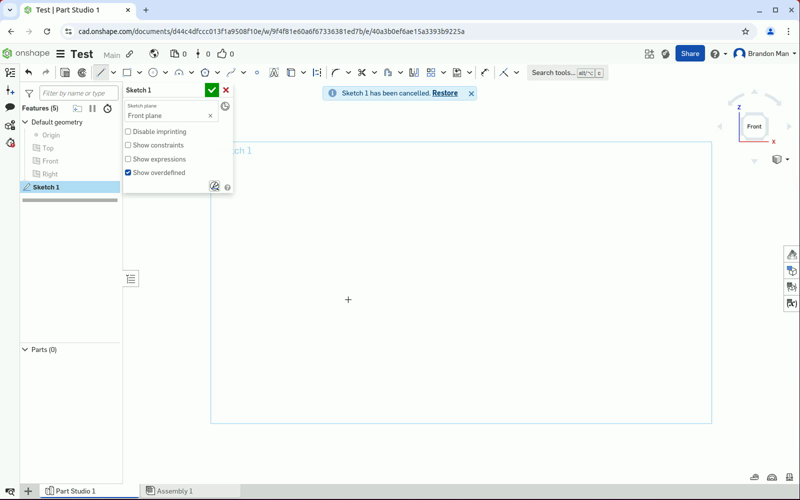
click(348, 299)
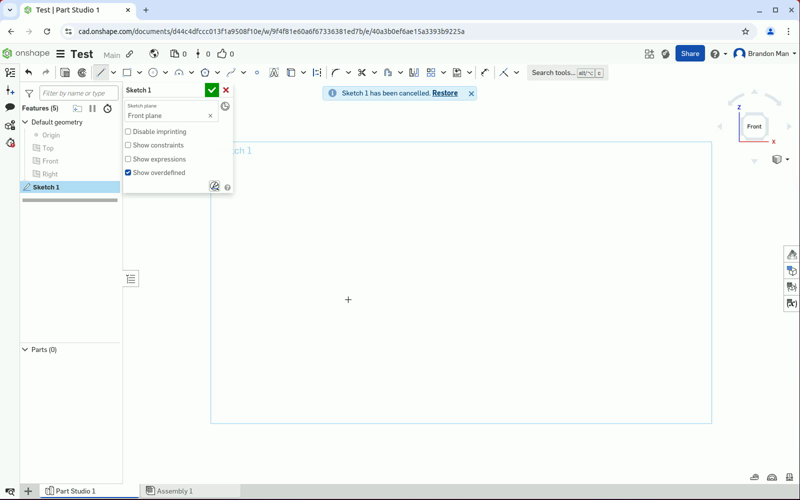
key_up(shift)
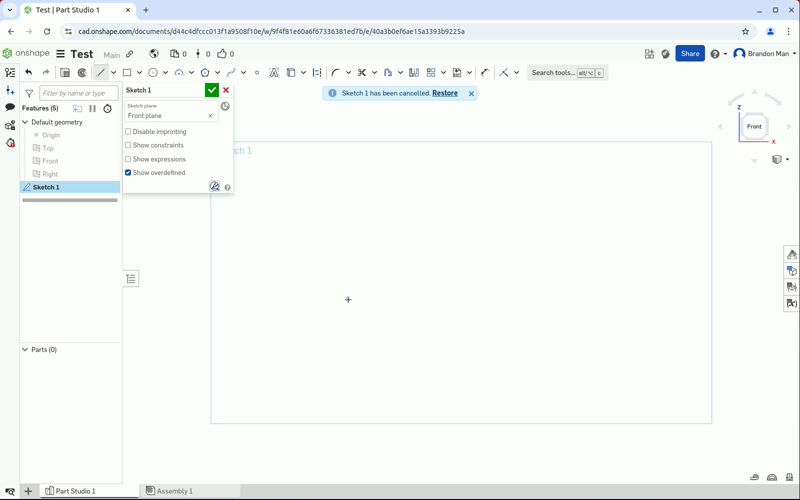
key_down(shift)
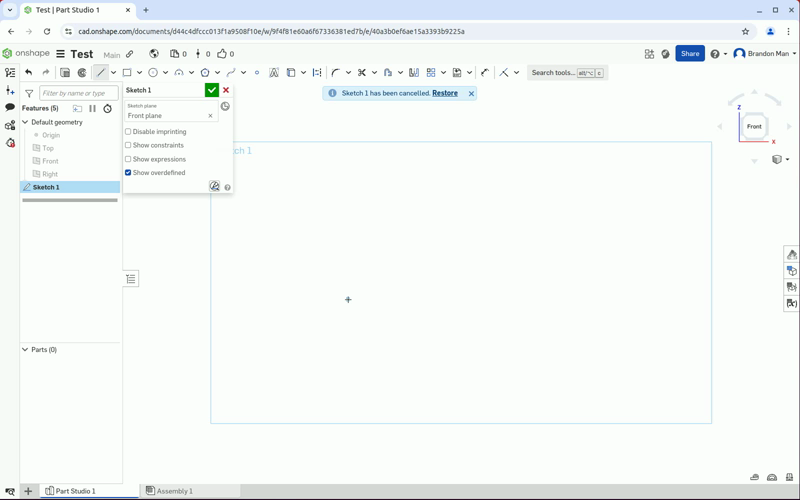
mouse_move(378, 299)
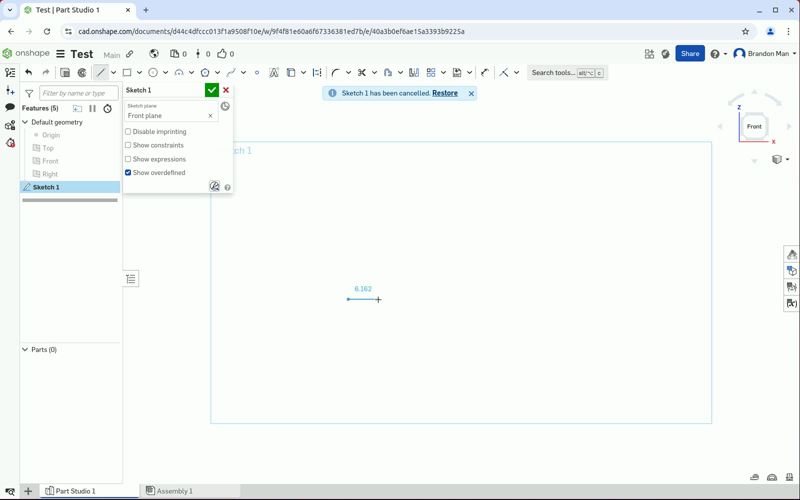
mouse_move(364, 299)
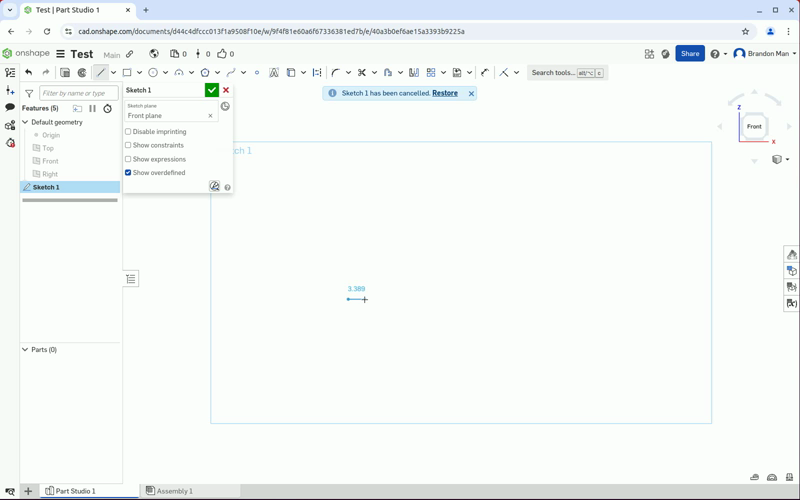
click(364, 299)
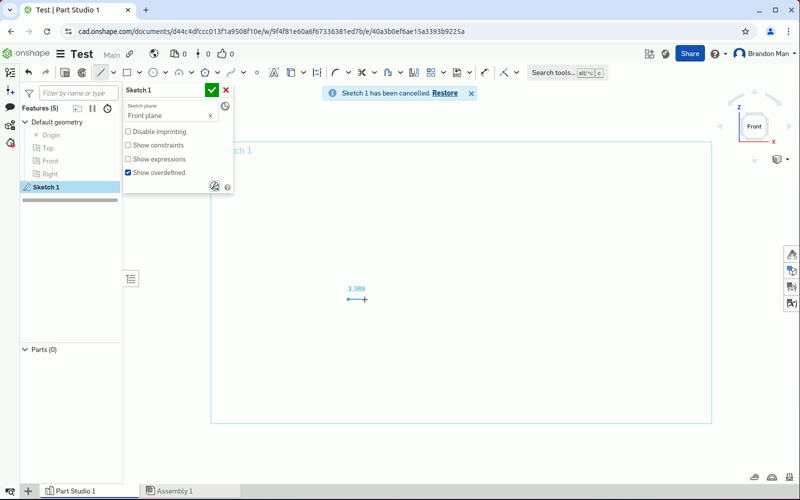
key_up(shift)
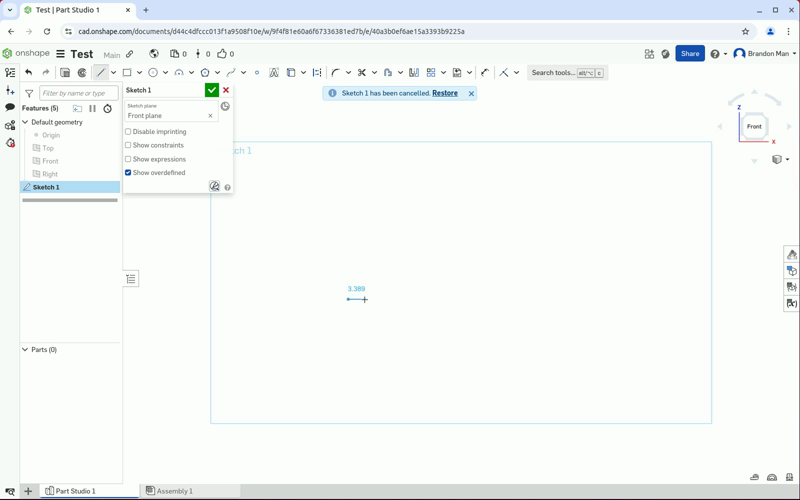
key_down(shift)
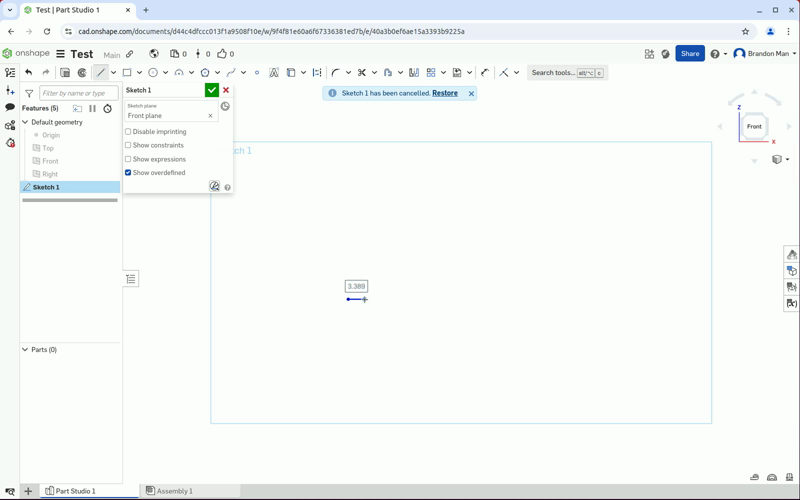
mouse_move(394, 299)
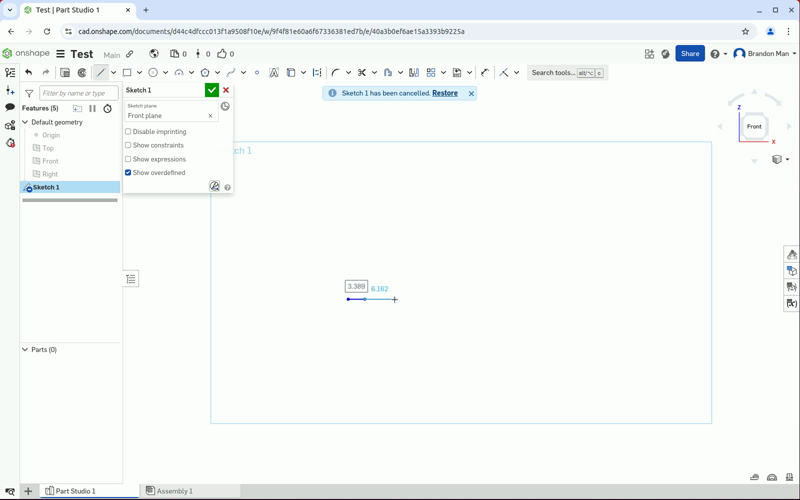
mouse_move(364, 282)
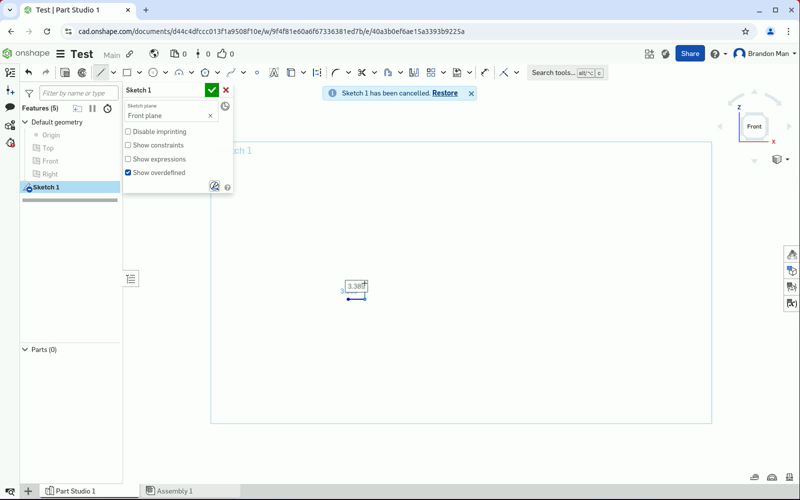
click(364, 282)
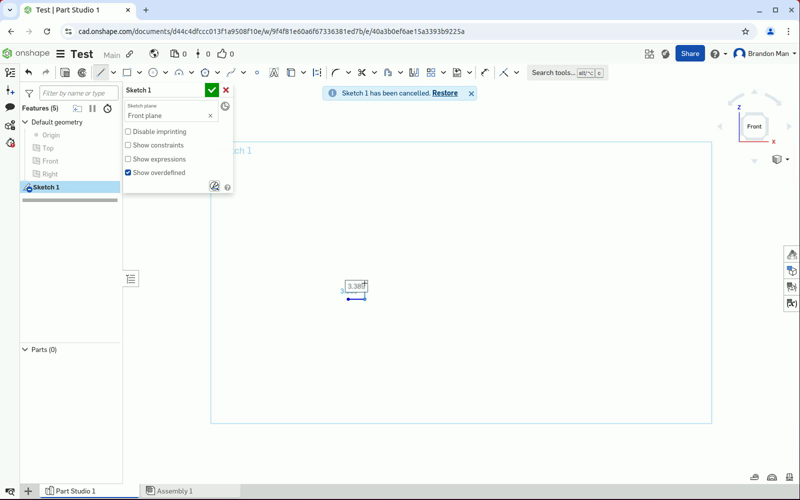
key_up(shift)
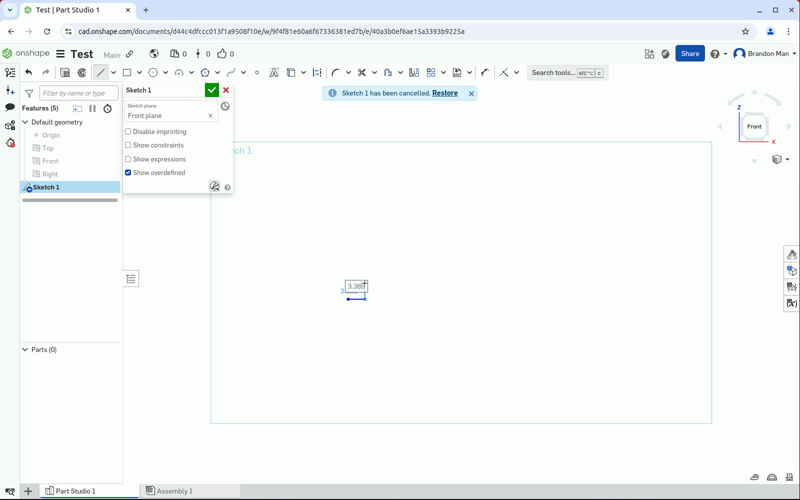
key_down(shift)
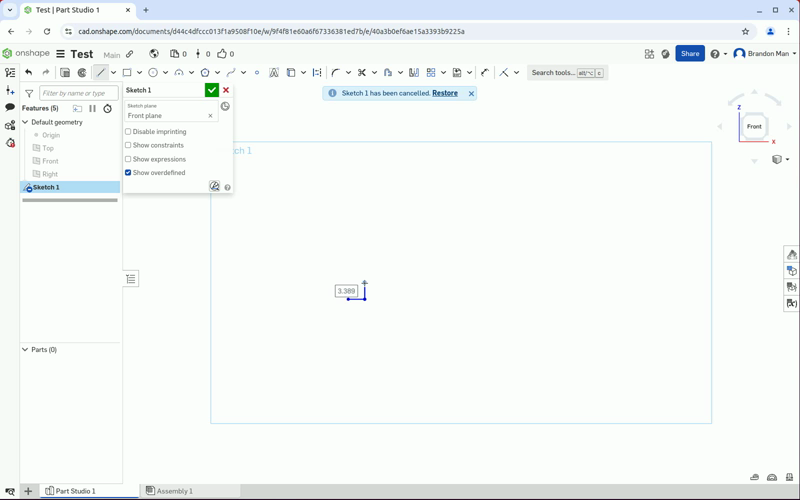
mouse_move(555, 282)
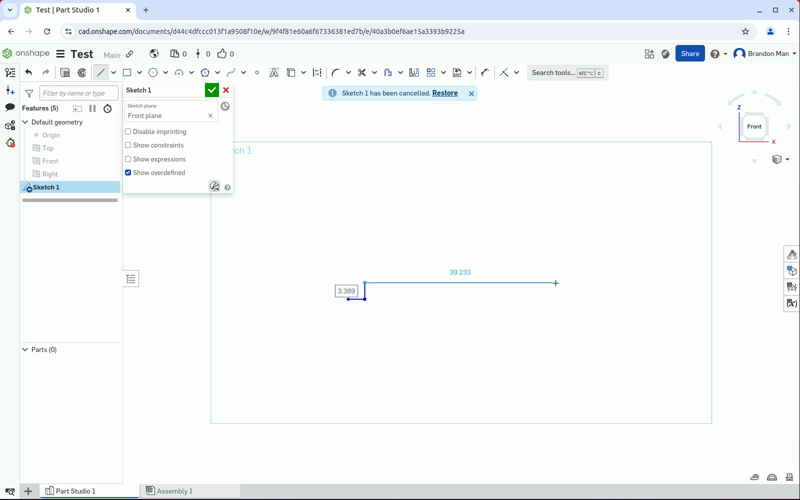
click(555, 282)
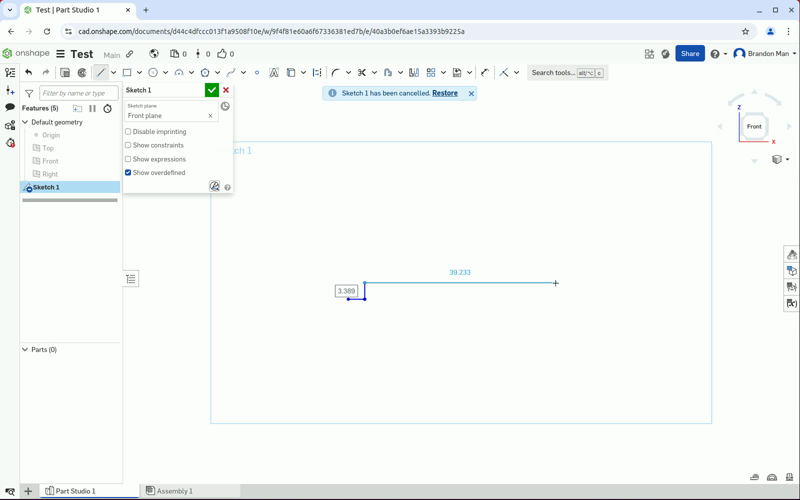
key_up(shift)
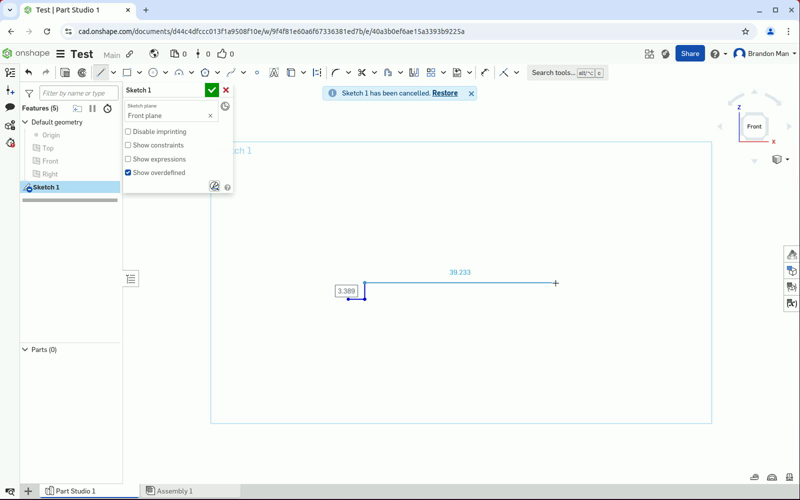
key_down(shift)
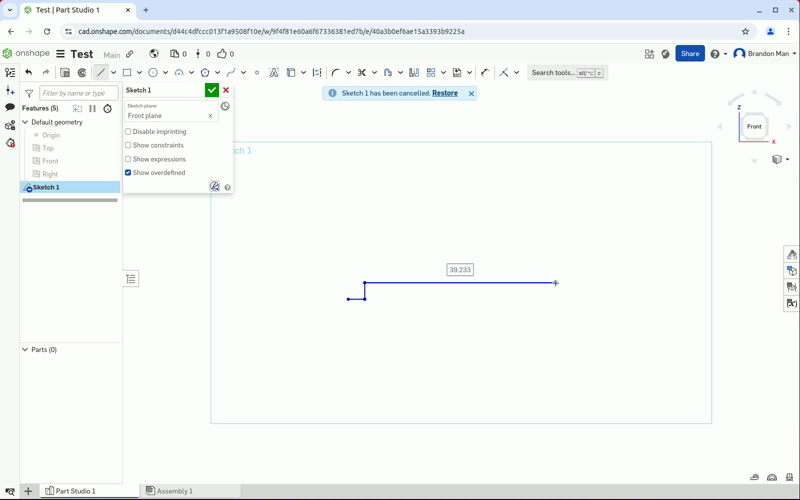
mouse_move(585, 282)
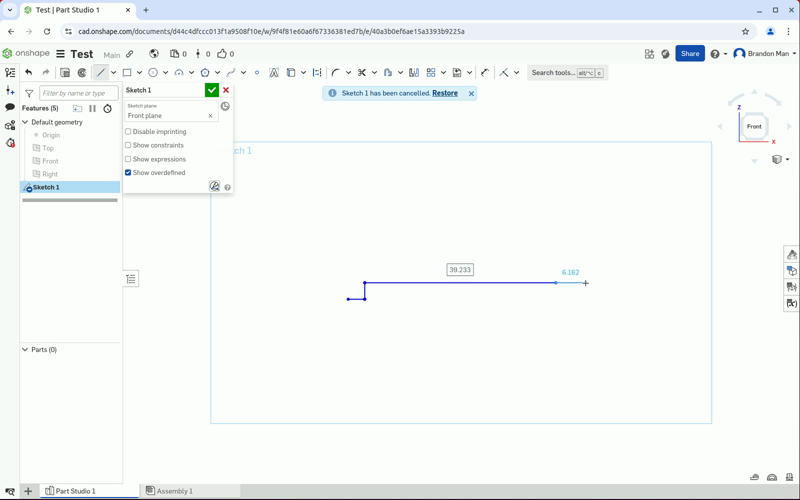
mouse_move(555, 299)
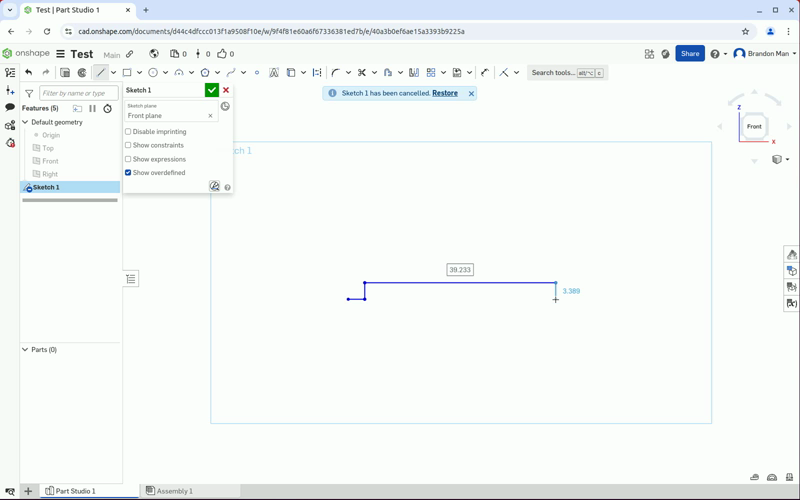
click(555, 299)
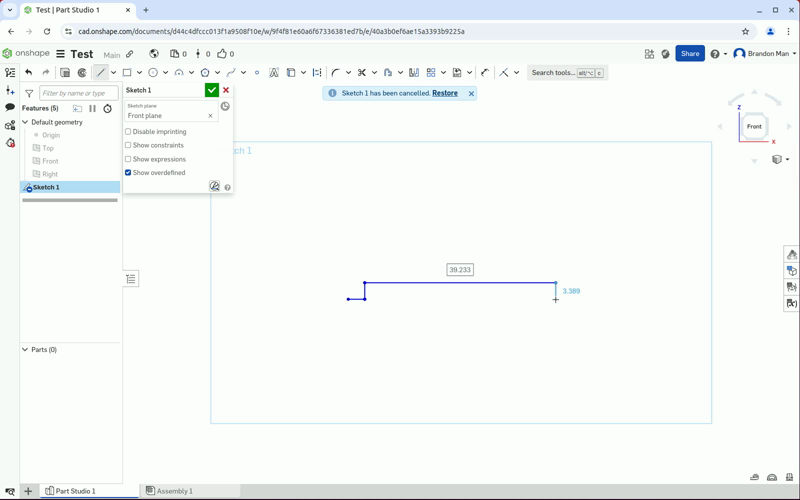
key_up(shift)
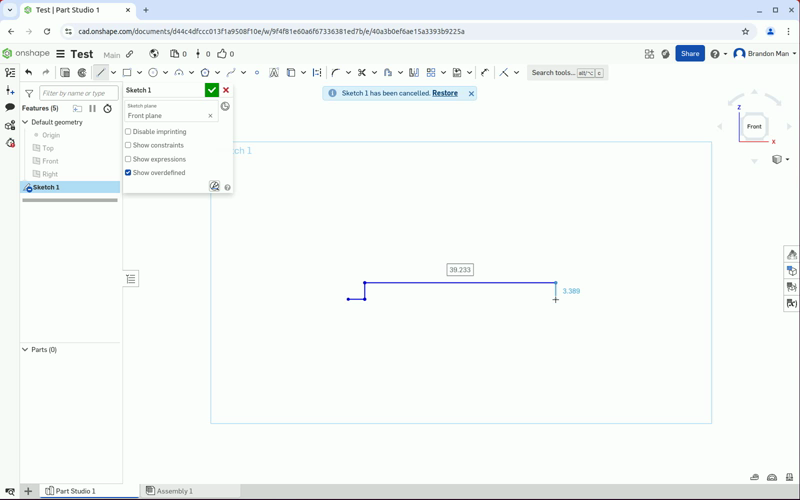
key_down(shift)
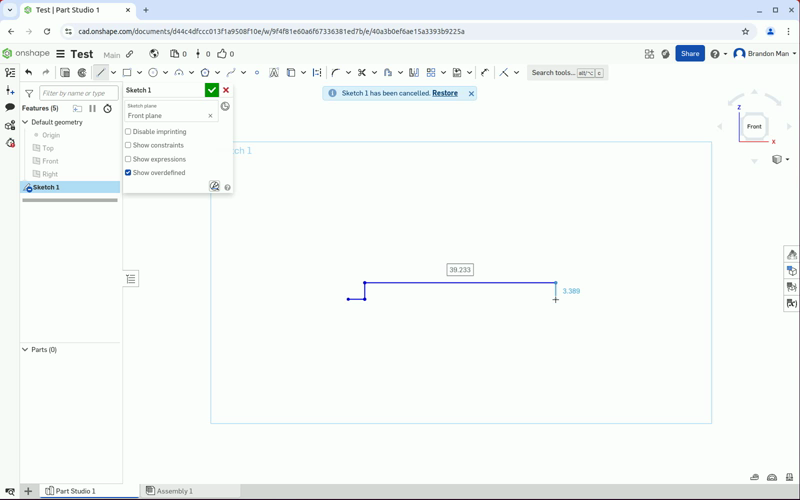
mouse_move(585, 299)
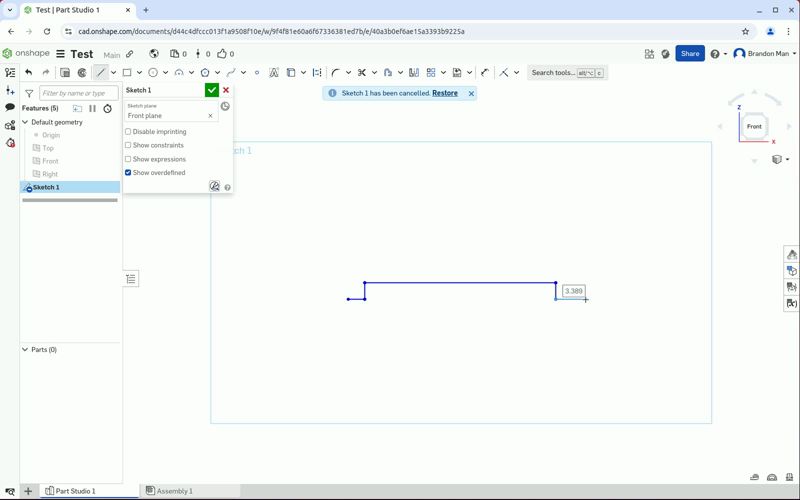
mouse_move(572, 299)
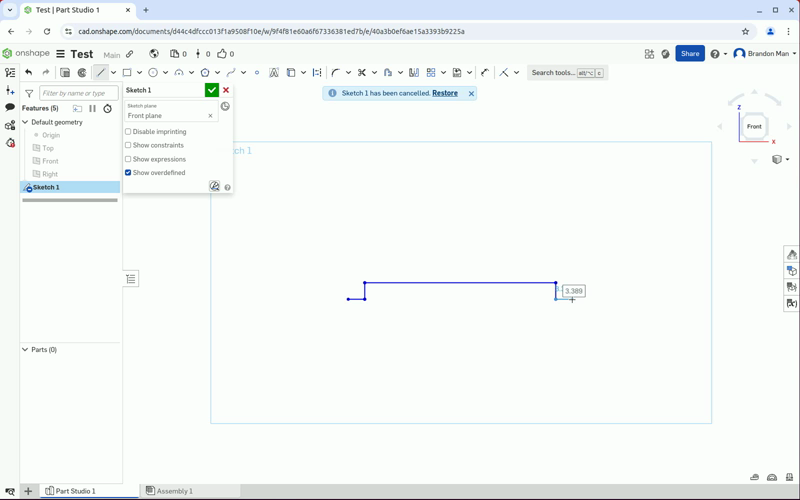
click(572, 299)
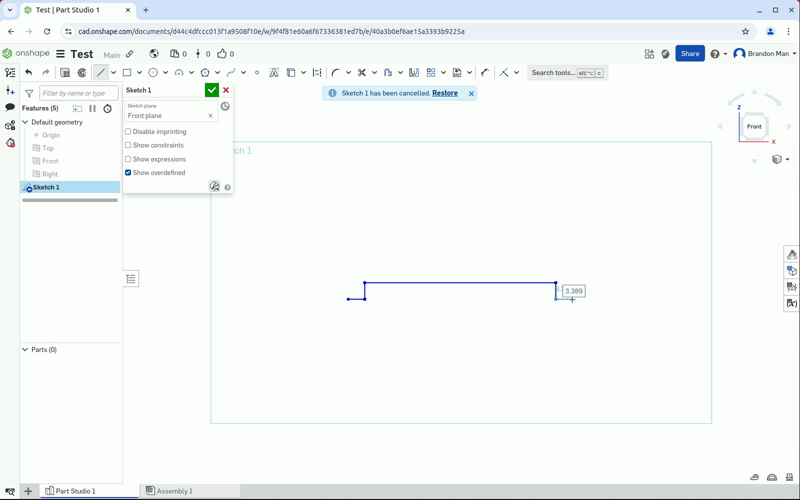
key_up(shift)
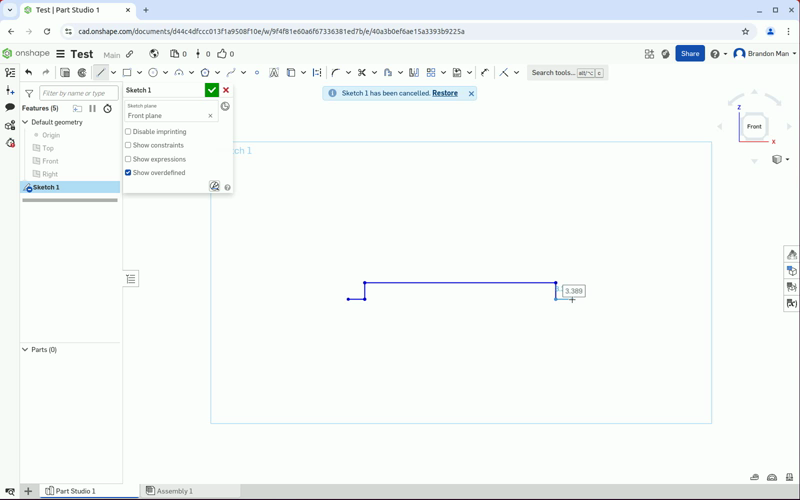
key_down(shift)
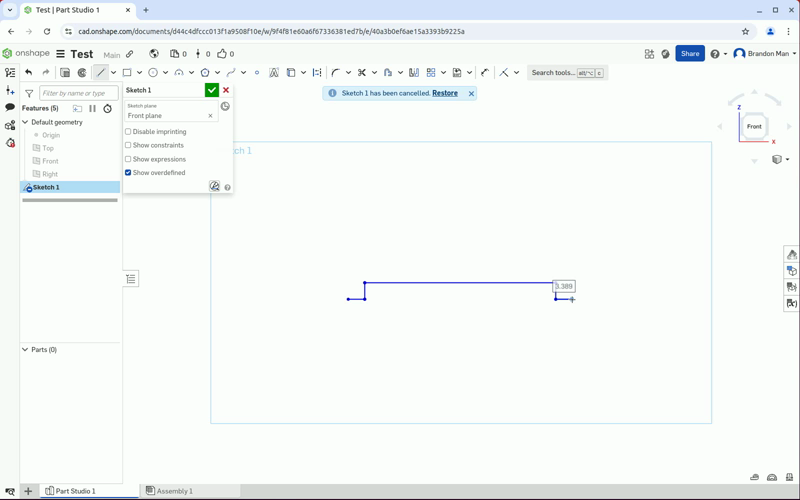
mouse_move(589, 299)
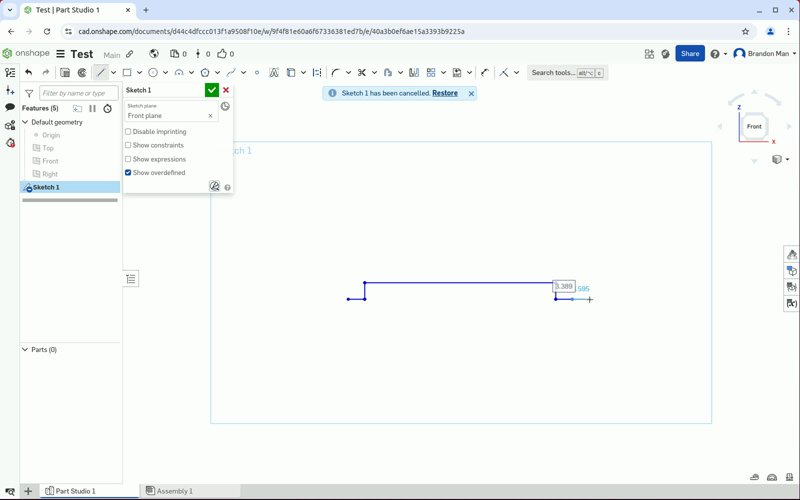
mouse_move(572, 266)
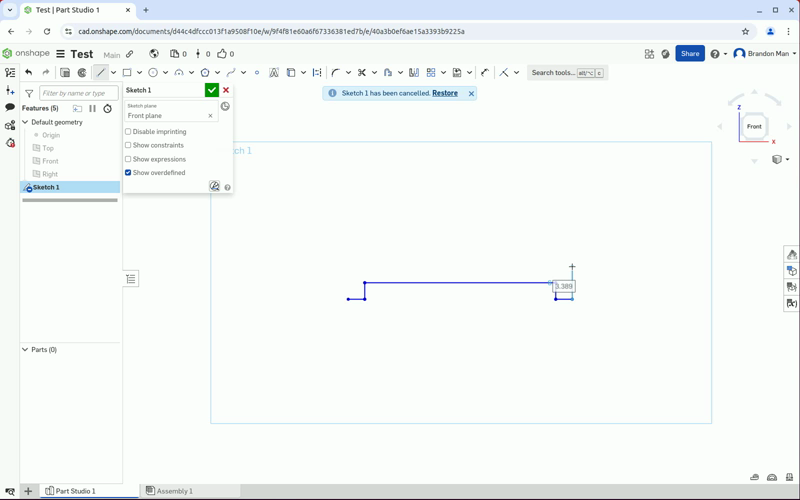
click(572, 266)
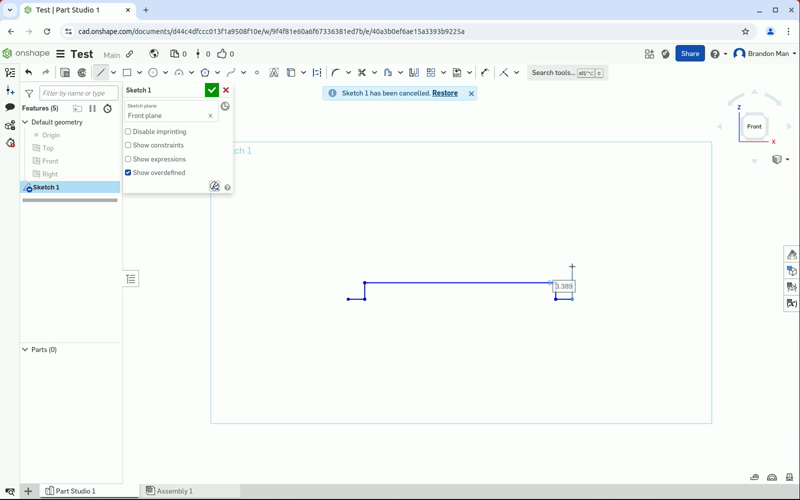
key_up(shift)
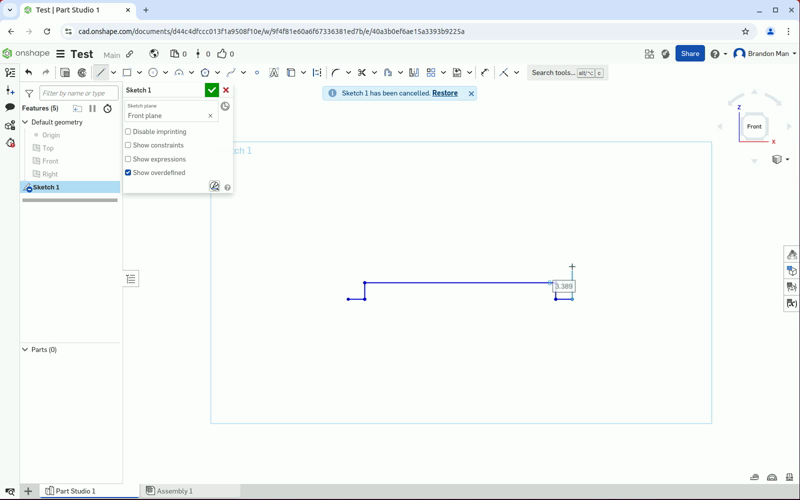
key_down(shift)
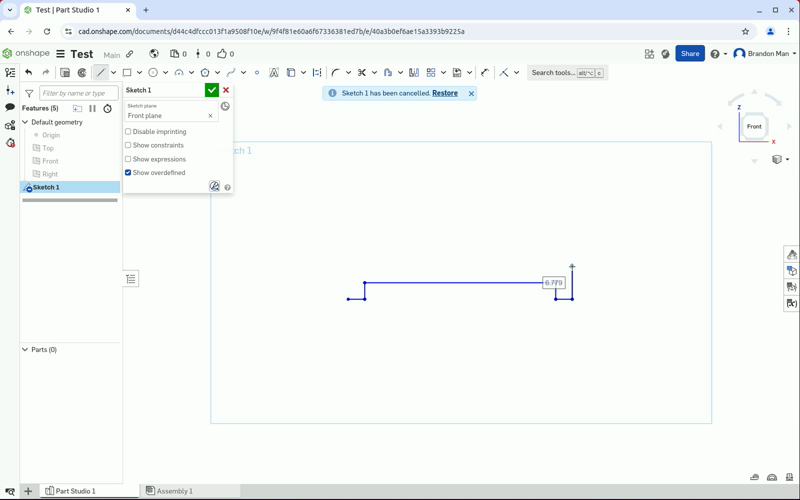
mouse_move(348, 266)
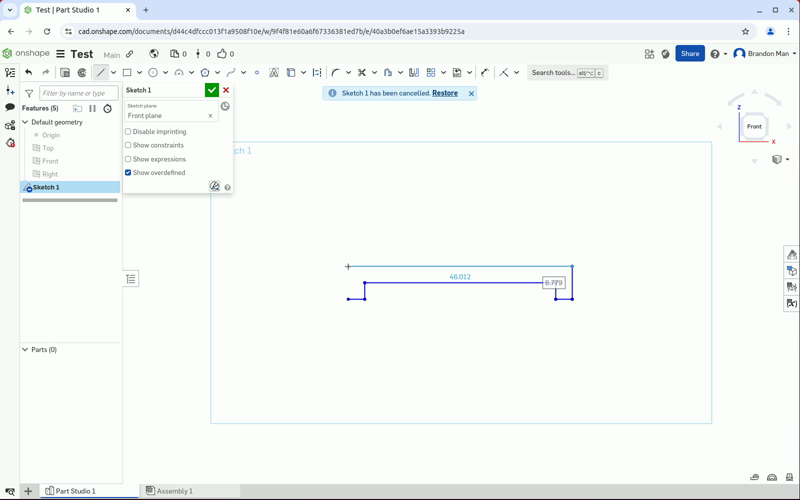
click(348, 266)
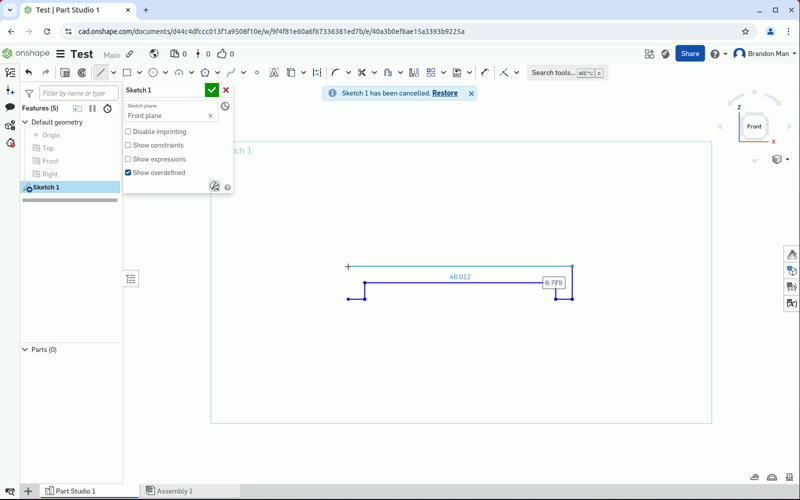
key_up(shift)
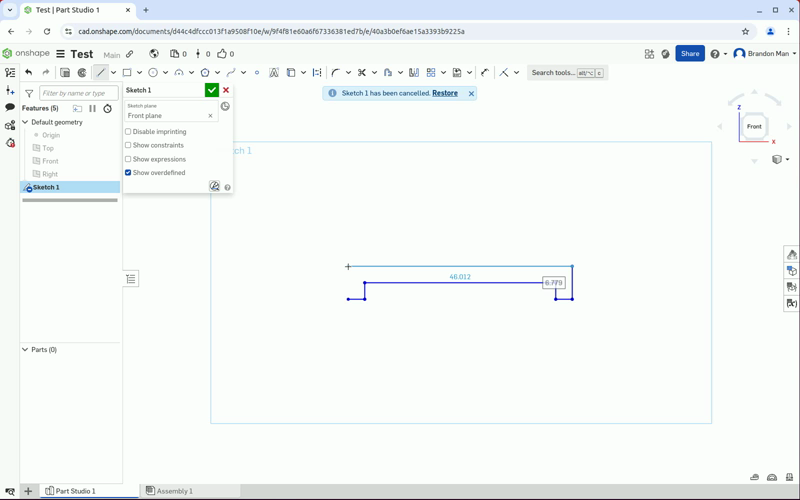
mouse_move(378, 266)
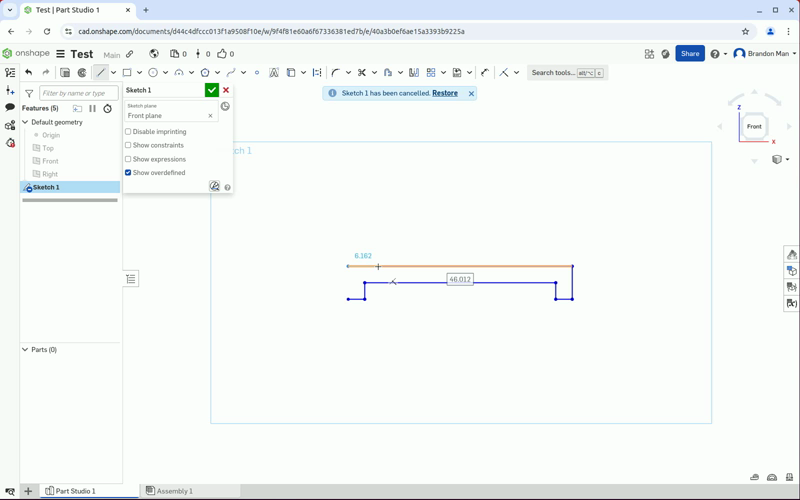
key_down(shift)
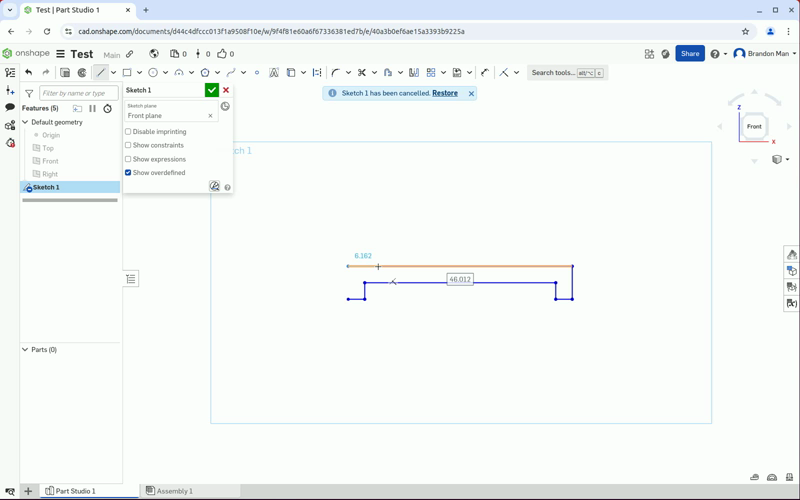
mouse_move(348, 299)
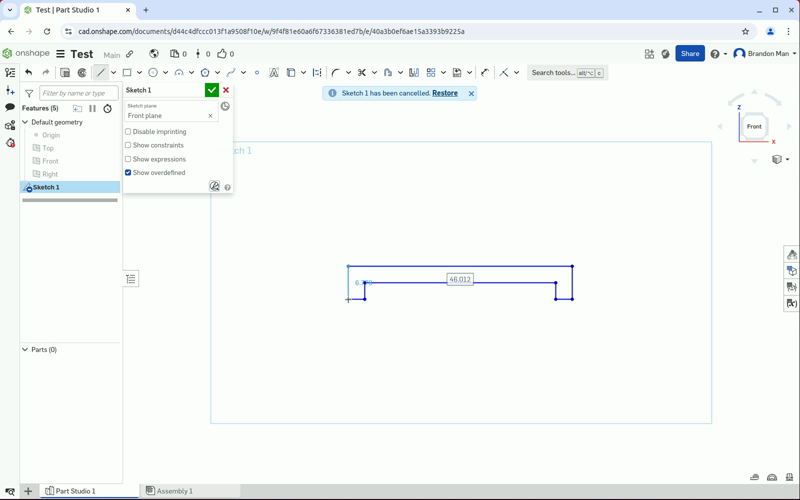
key_up(shift)
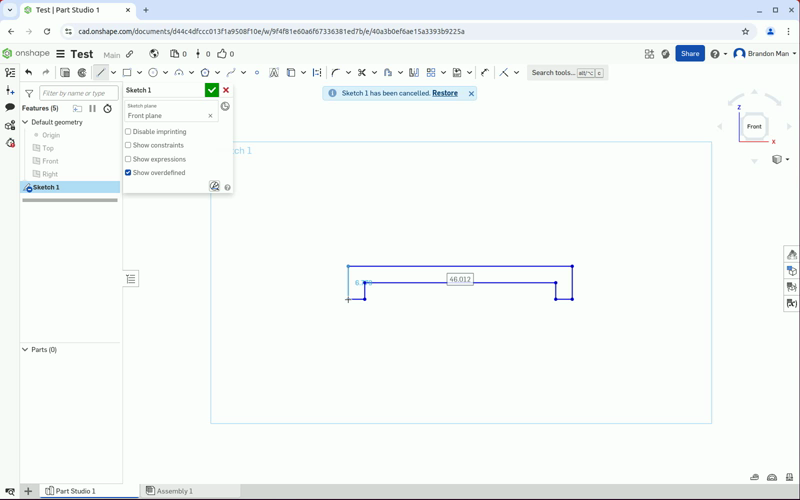
click(348, 299)
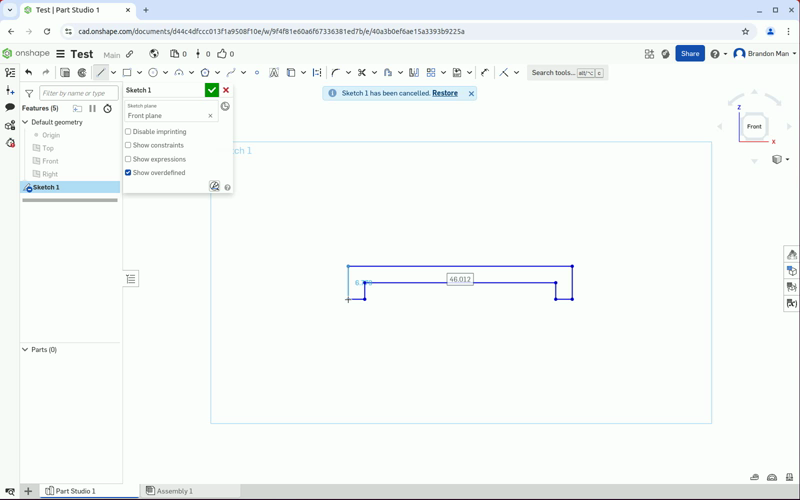
key(esc)
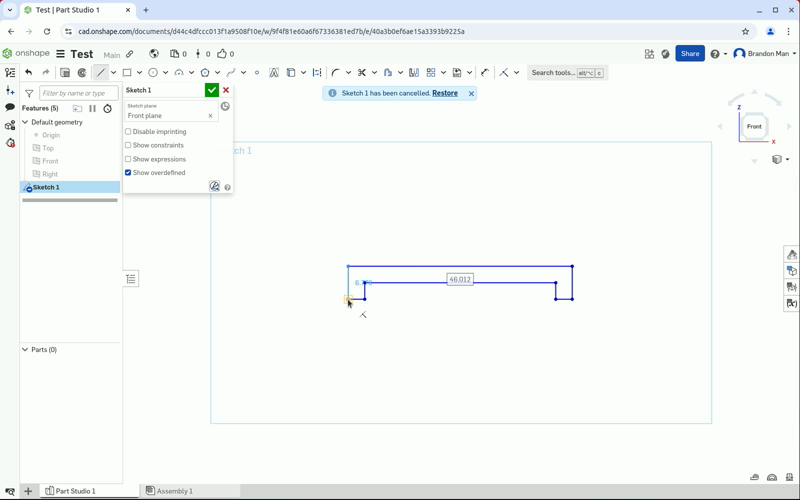
mouse_move(395, 272)
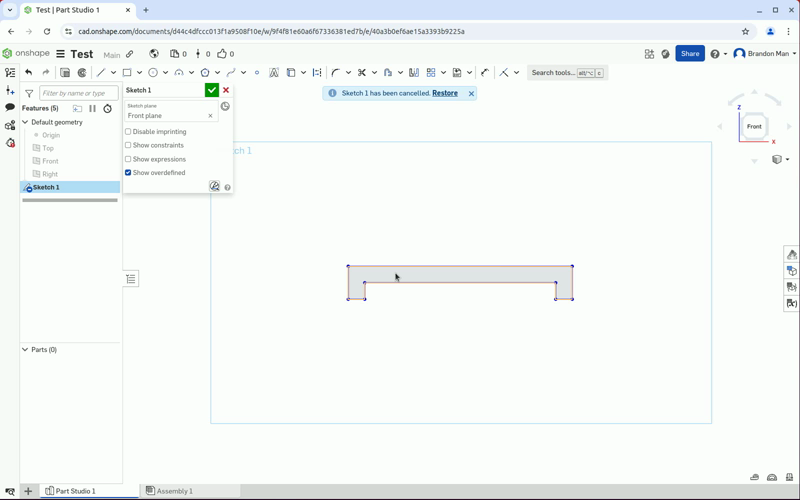
click(395, 272)
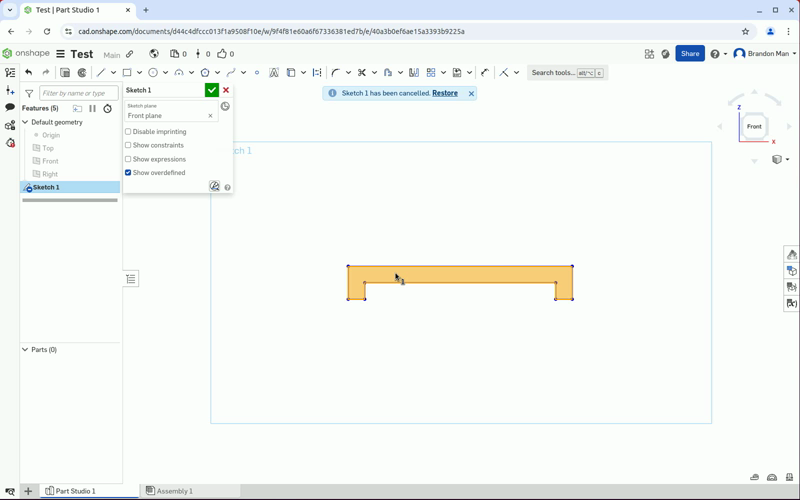
mouse_move(73, 352)
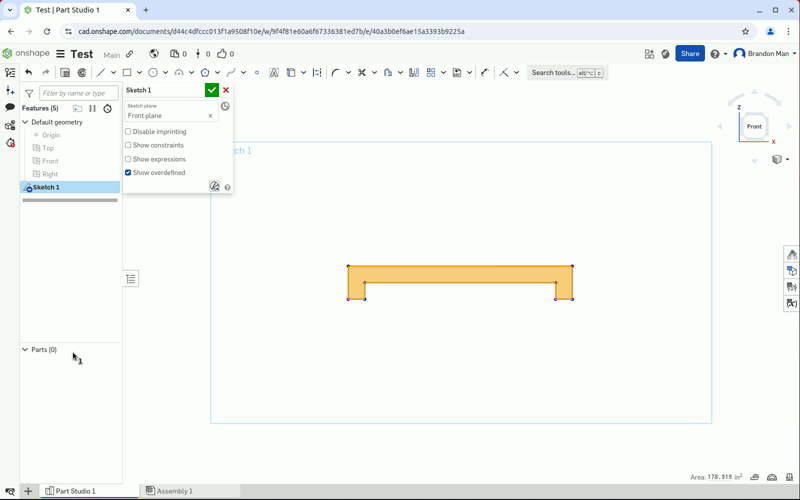
key(shift+y)
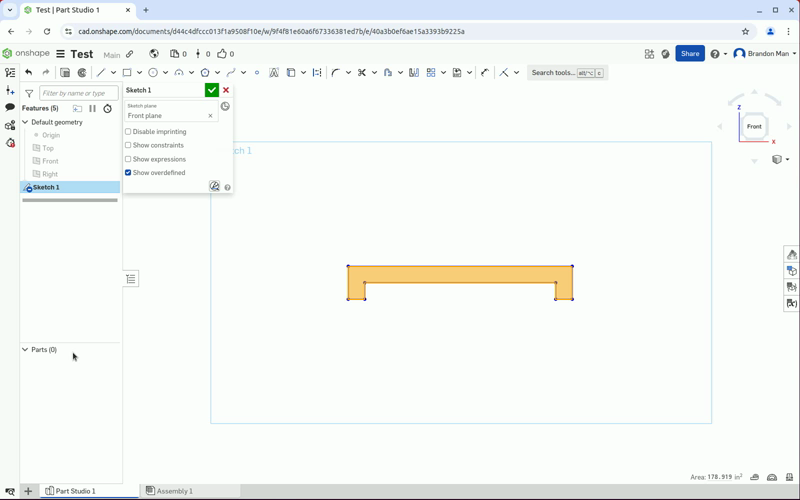
key(shift+e)
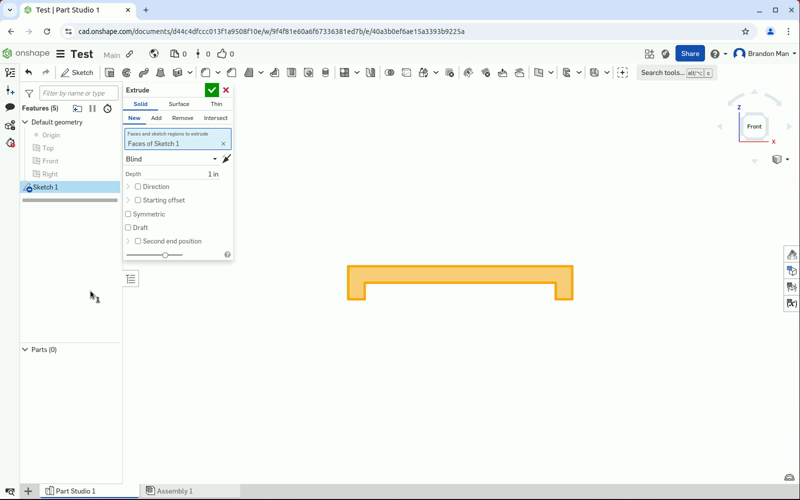
mouse_move(143, 106)
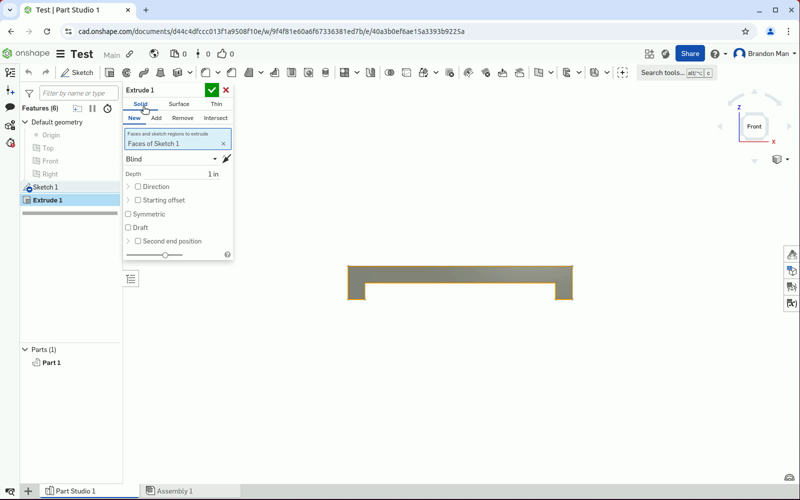
click(143, 106)
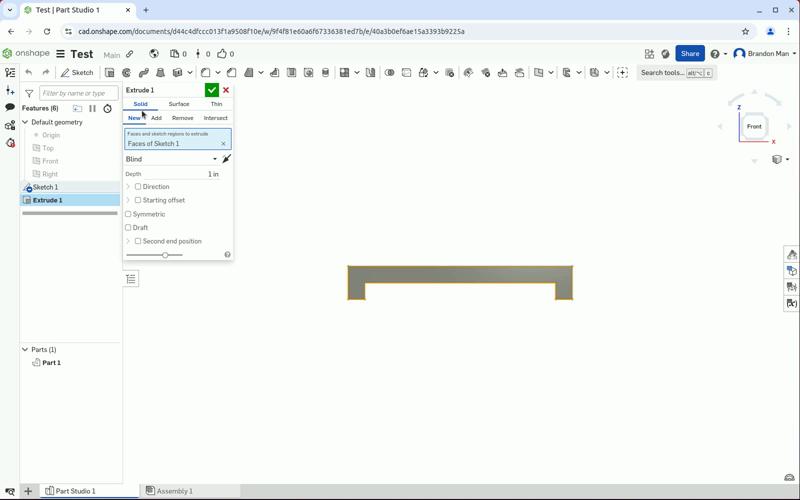
mouse_move(137, 120)
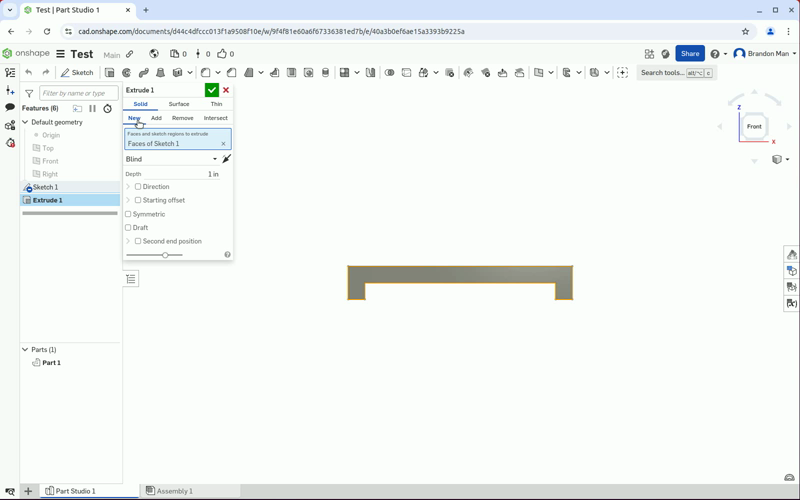
click(137, 120)
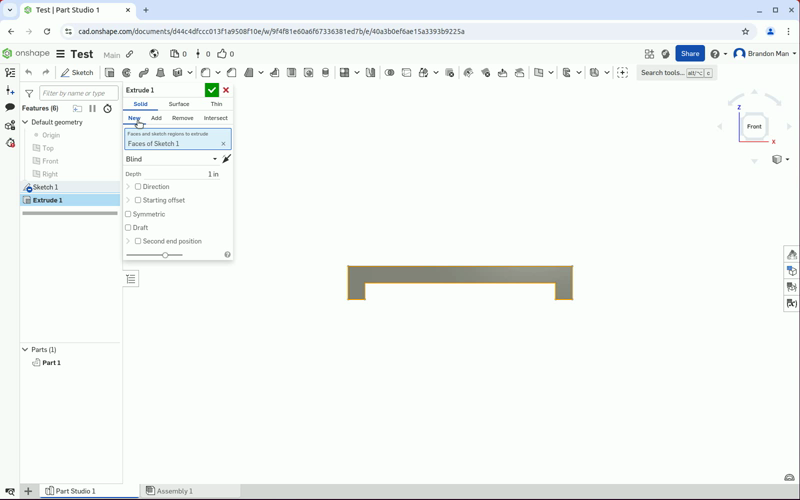
key(tab, 4)
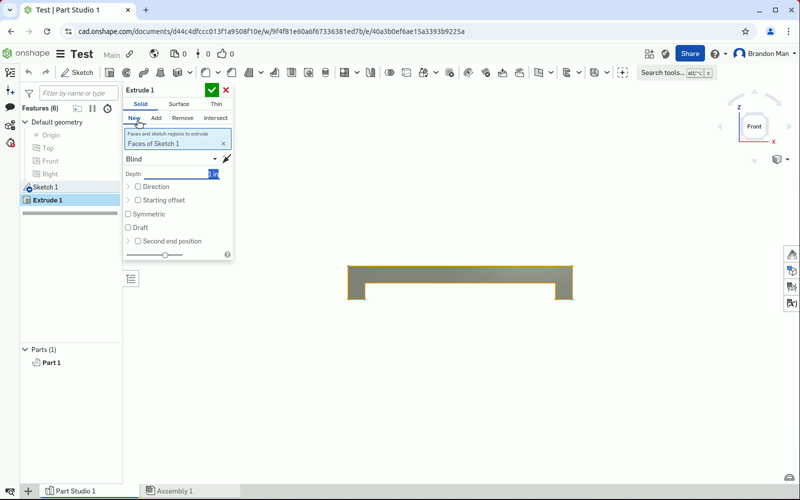
text(7.943)
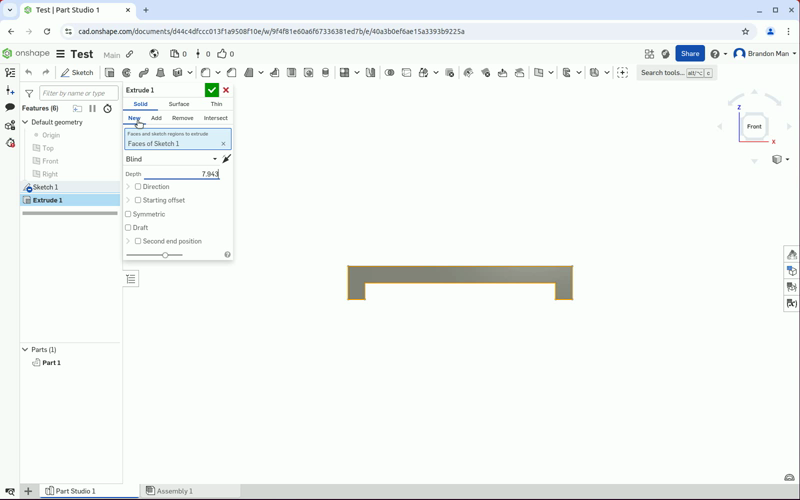
key(enter)
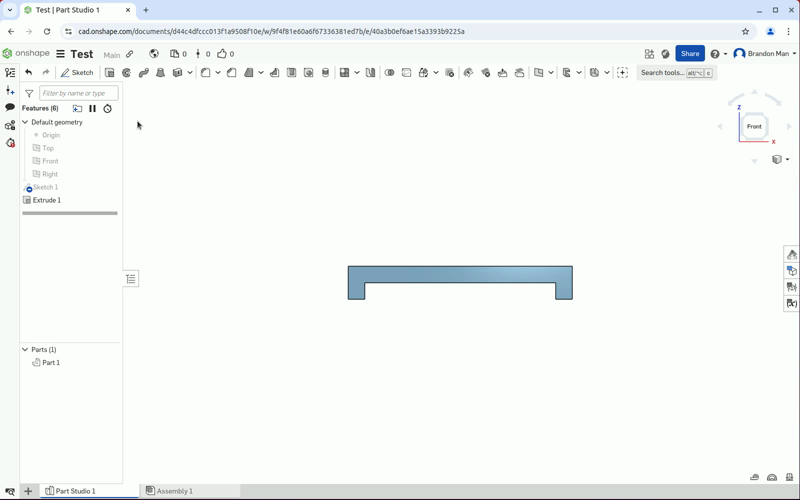
key(shift+h)
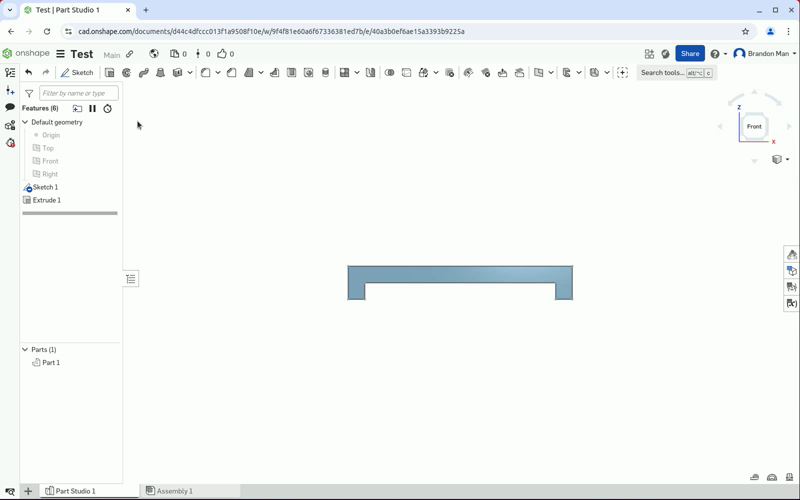
key(shift+h)
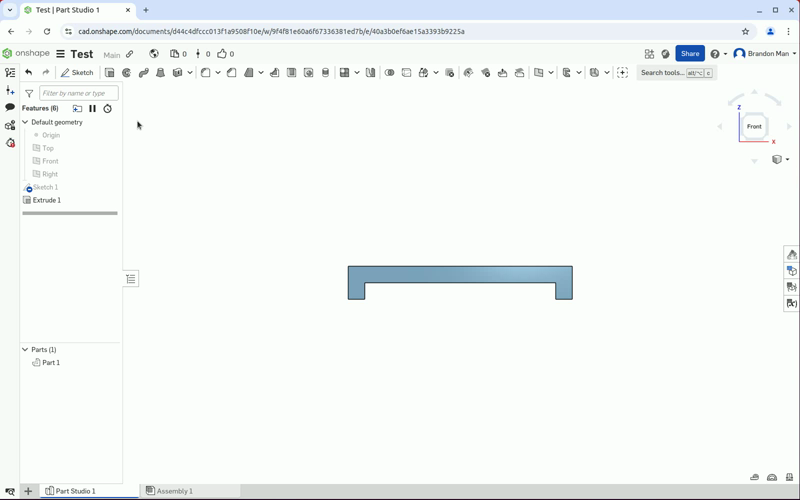
mouse_move(73, 189)
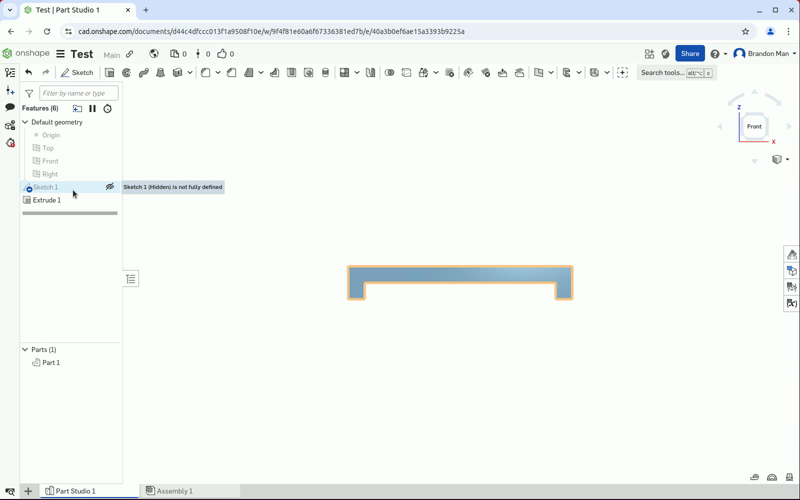
click(73, 189)
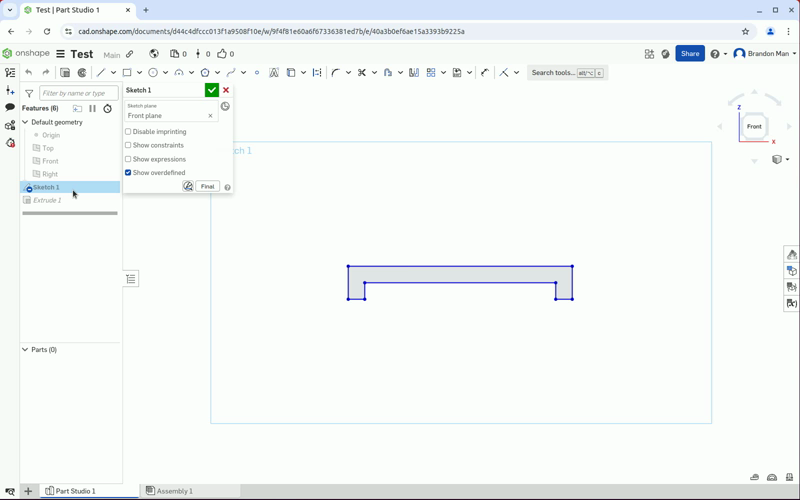
mouse_move(229, 92)
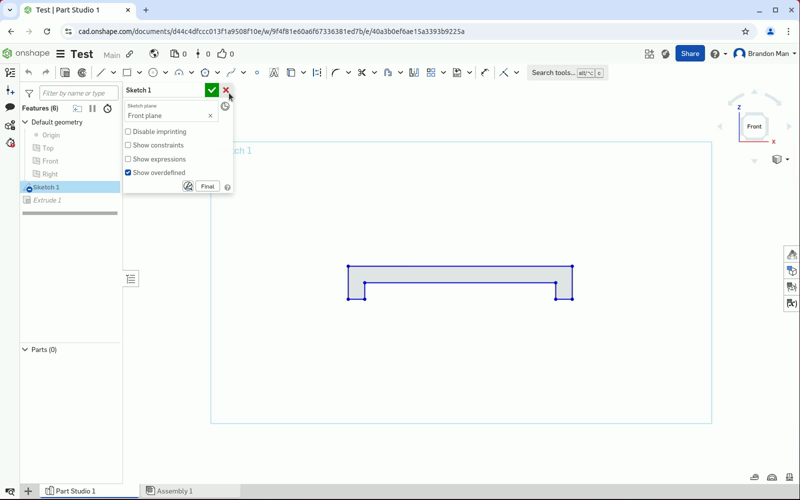
click(229, 92)
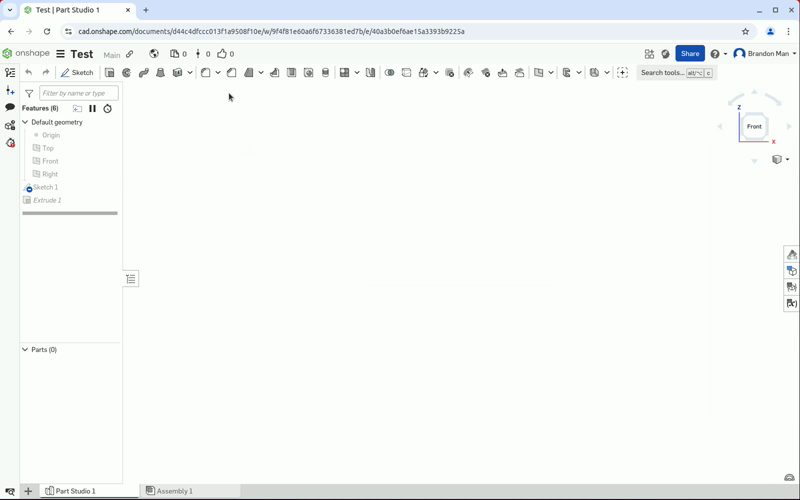
mouse_move(73, 352)
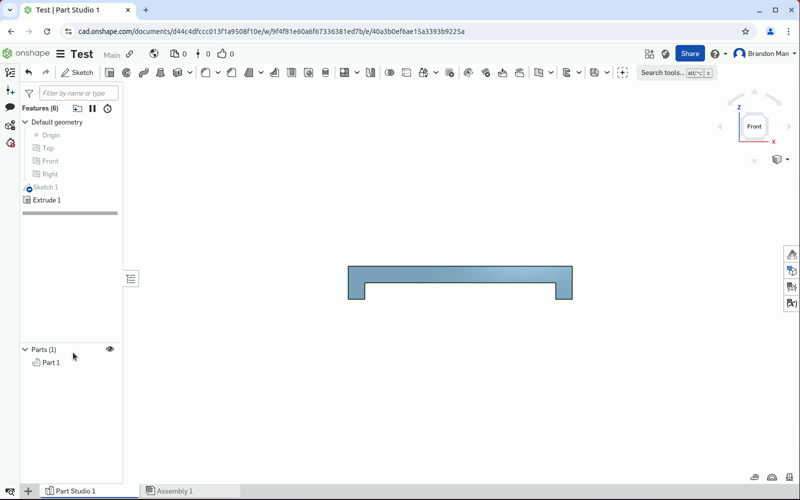
key(y)
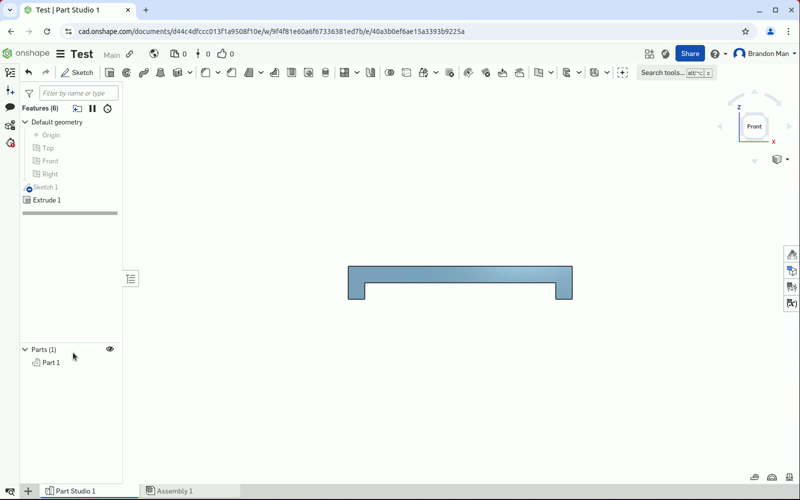
key(shift+p)
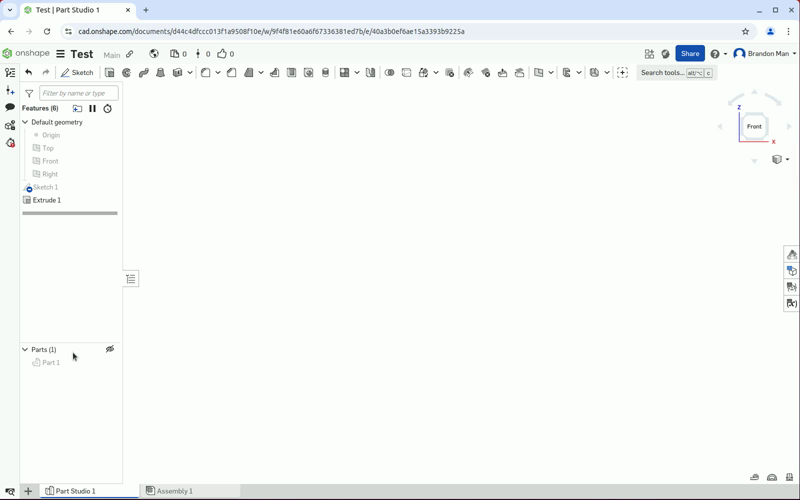
key(space)
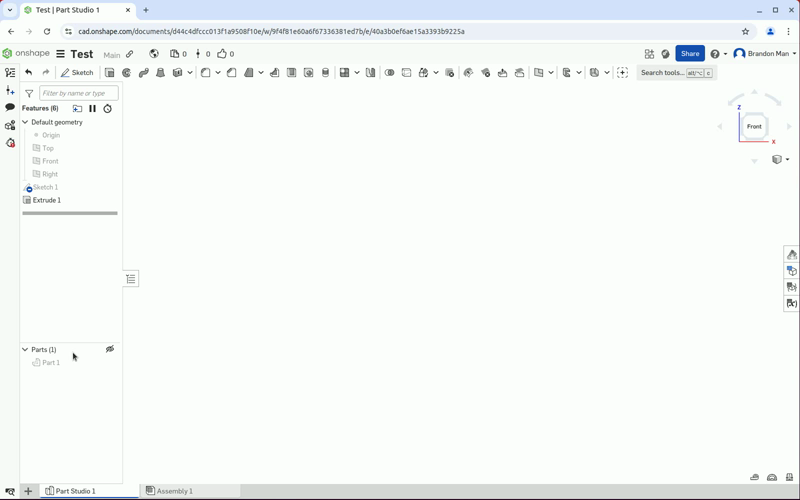
key_down(shift)
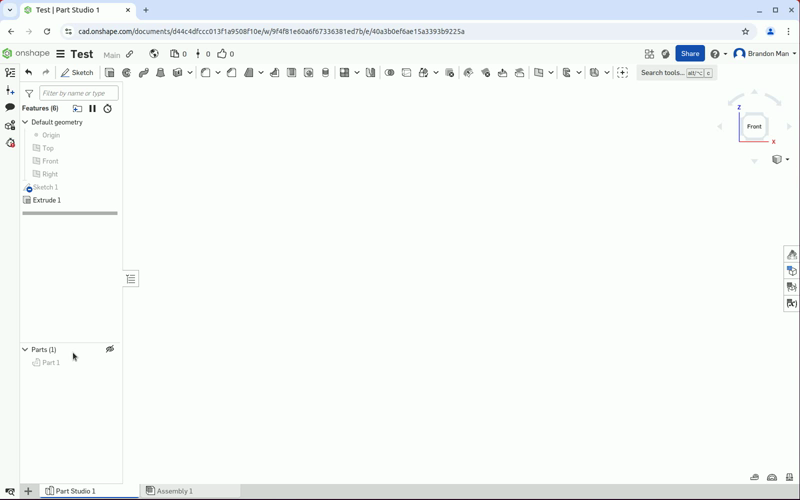
key(left)
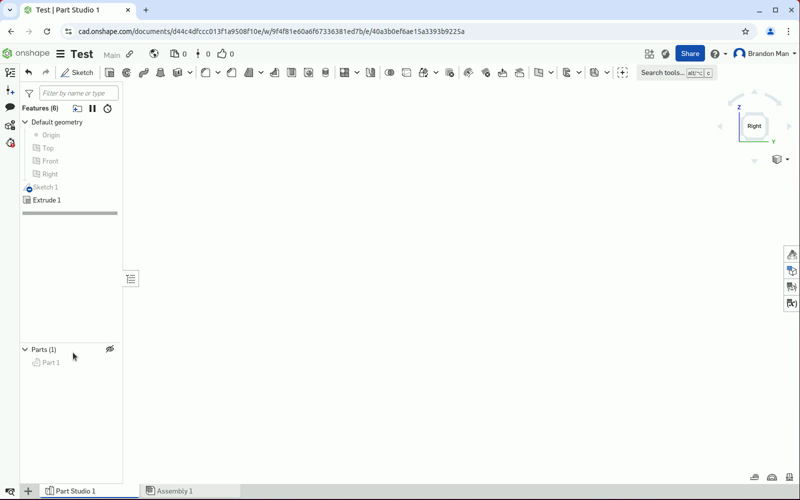
key_up(shift)
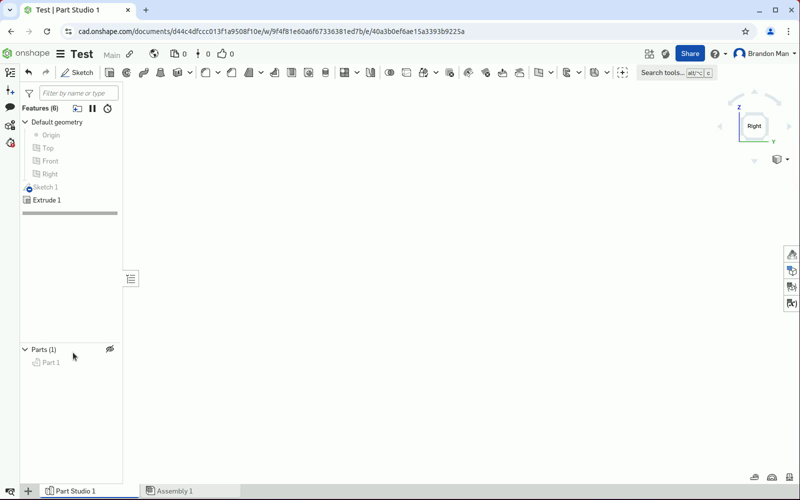
mouse_move(73, 352)
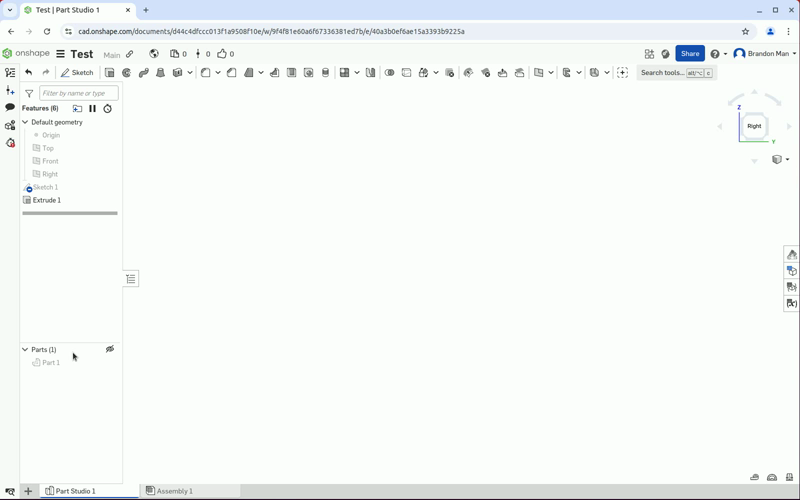
key(shift+y)
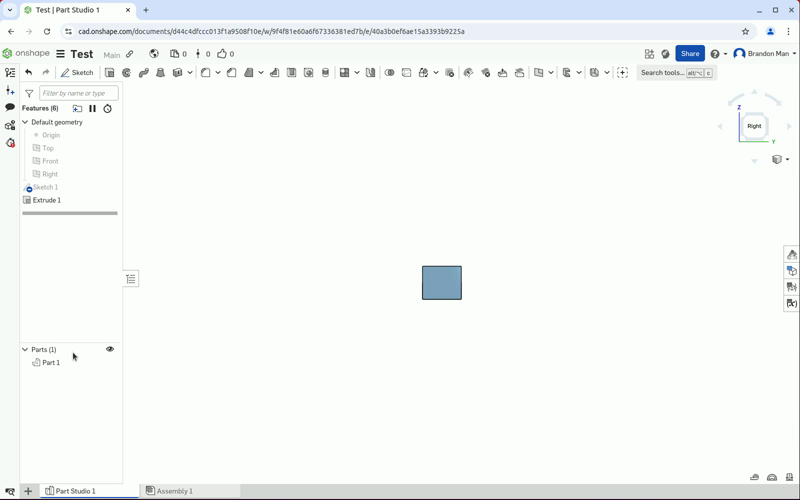
mouse_move(541, 75)
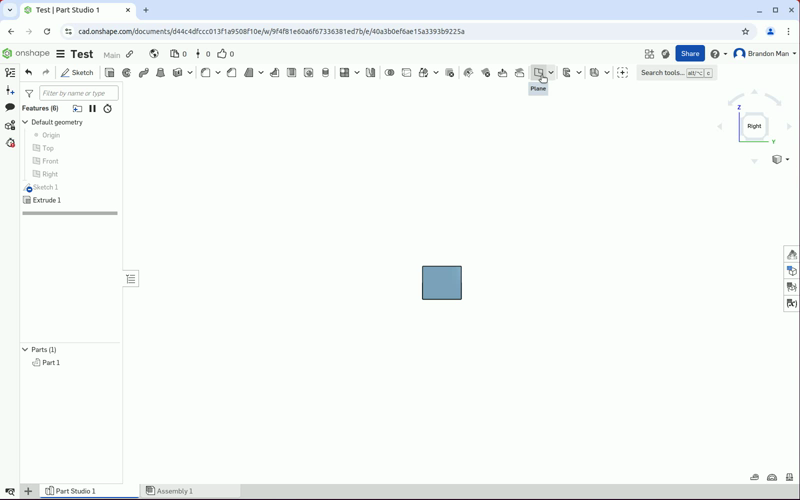
click(541, 75)
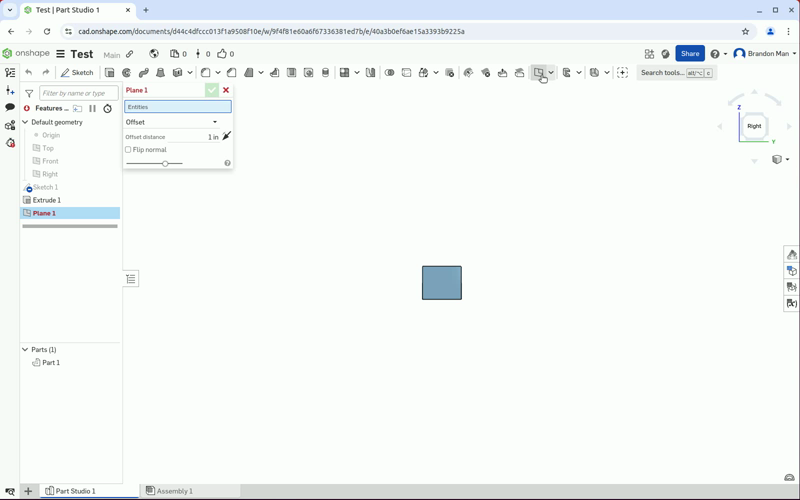
mouse_move(73, 176)
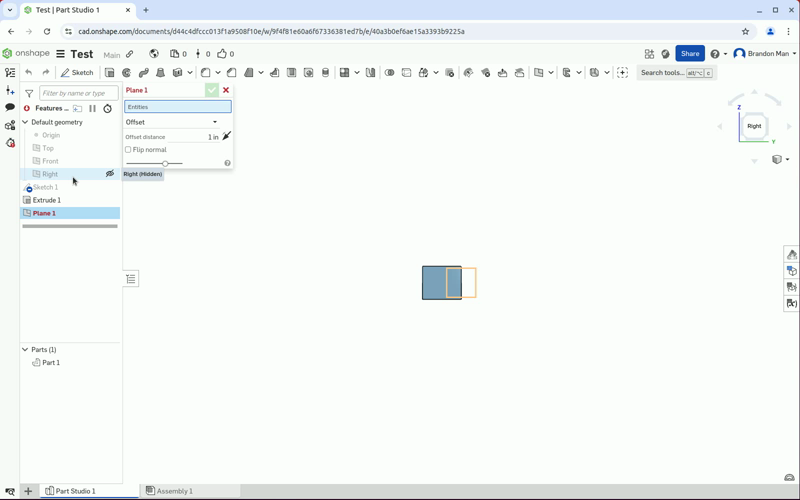
click(73, 176)
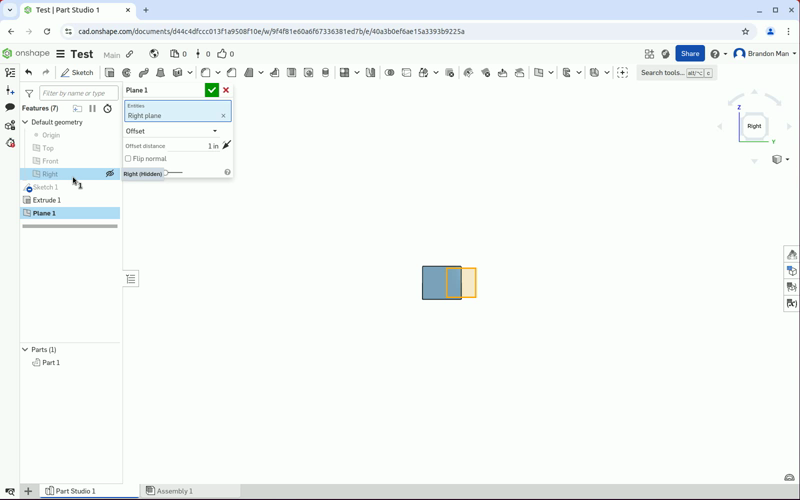
key(tab, 2)
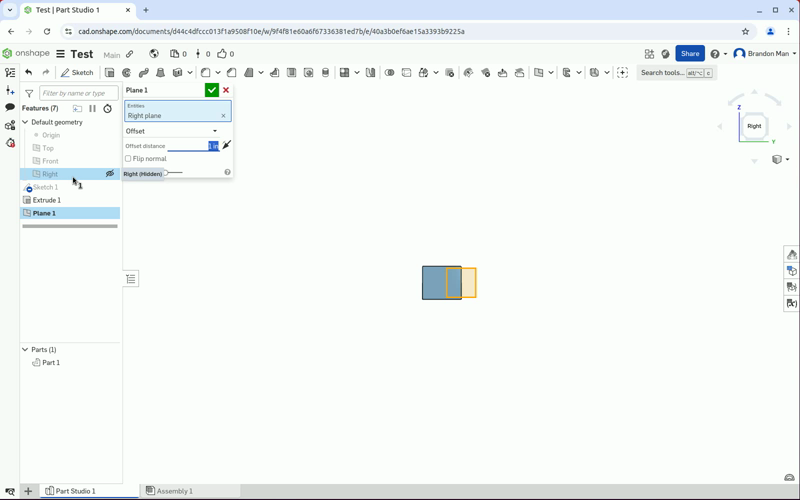
text(23.108)
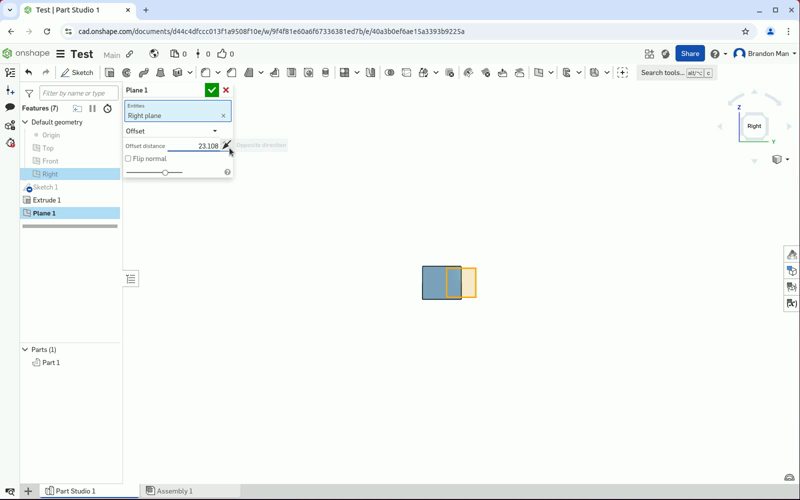
mouse_move(229, 147)
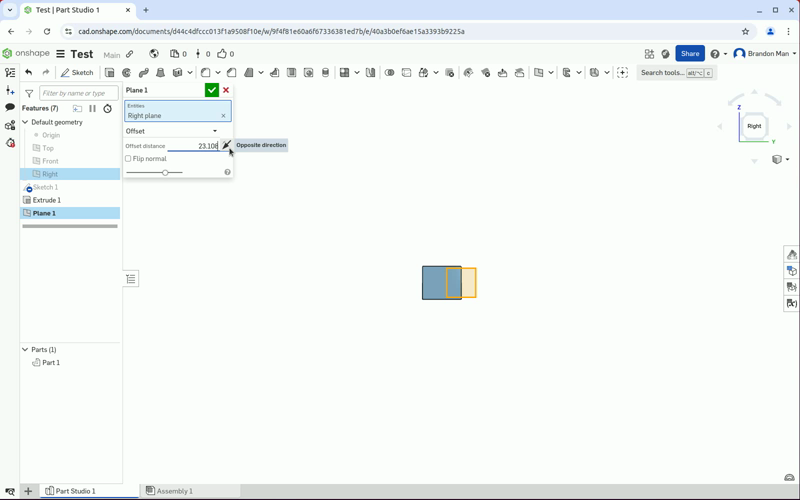
click(229, 147)
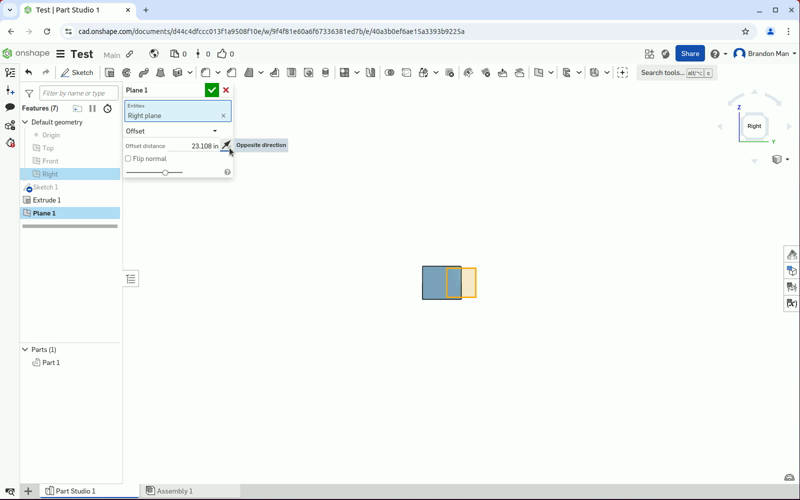
key(enter, 2)
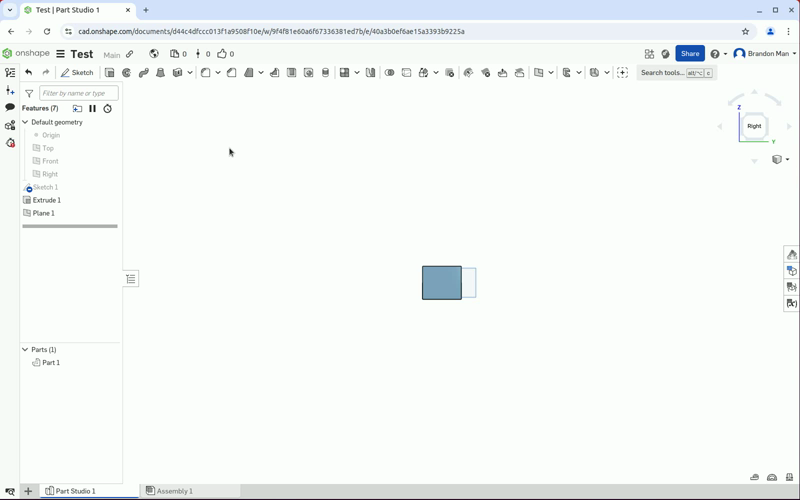
key(shift+s)
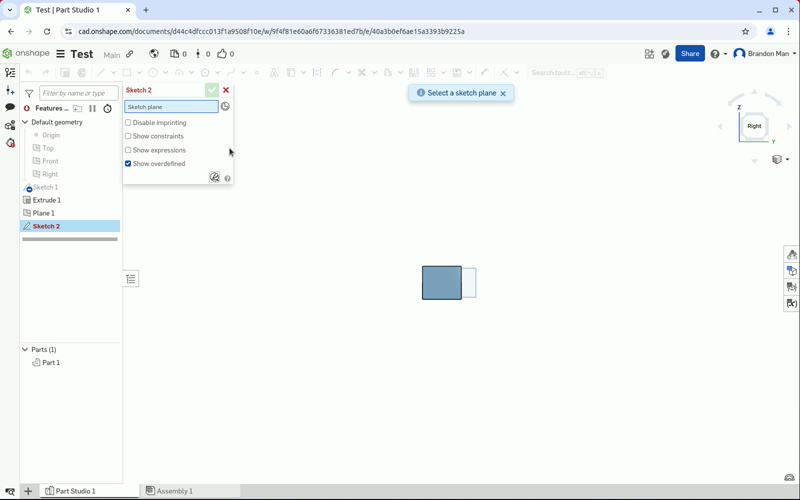
mouse_move(73, 215)
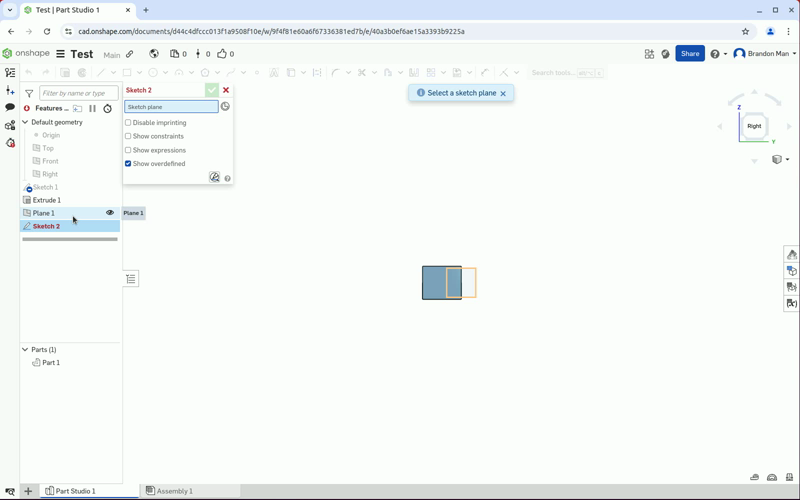
click(73, 215)
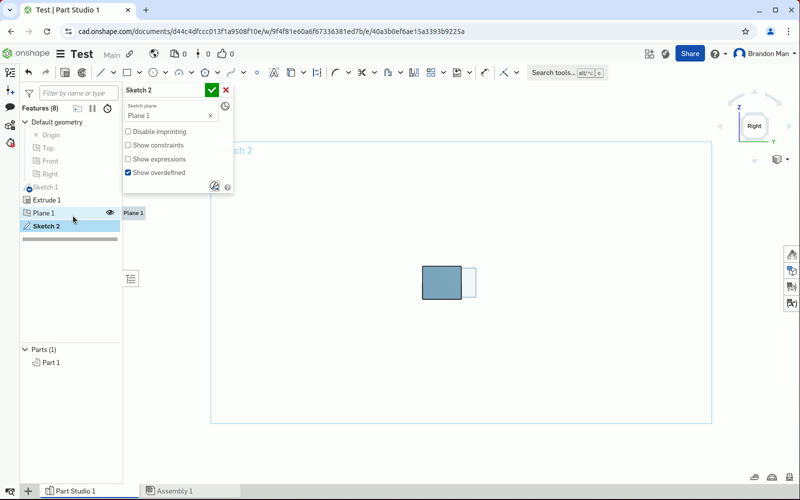
mouse_move(73, 352)
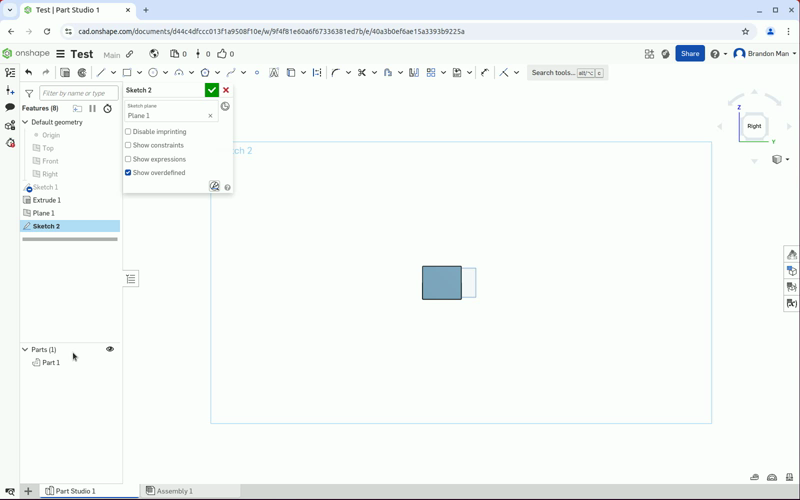
key(y)
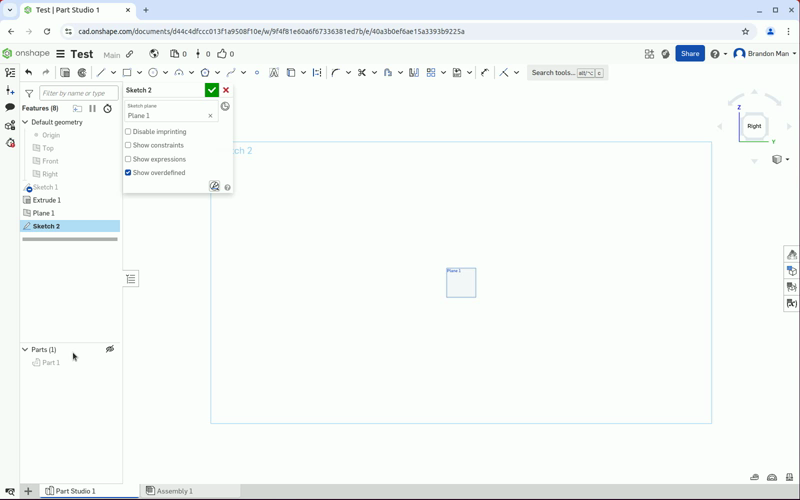
key(c)
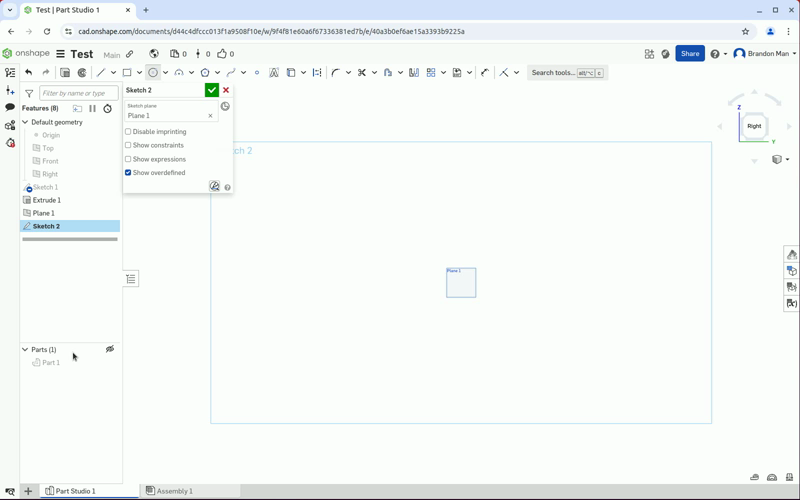
key_down(shift)
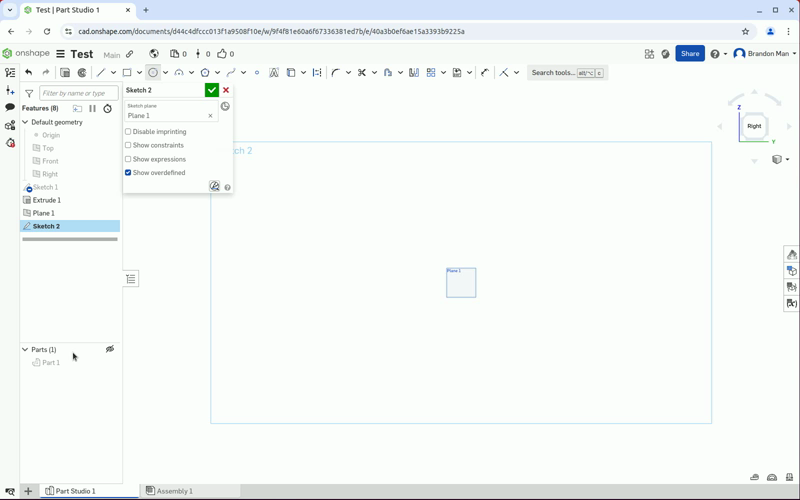
mouse_move(442, 291)
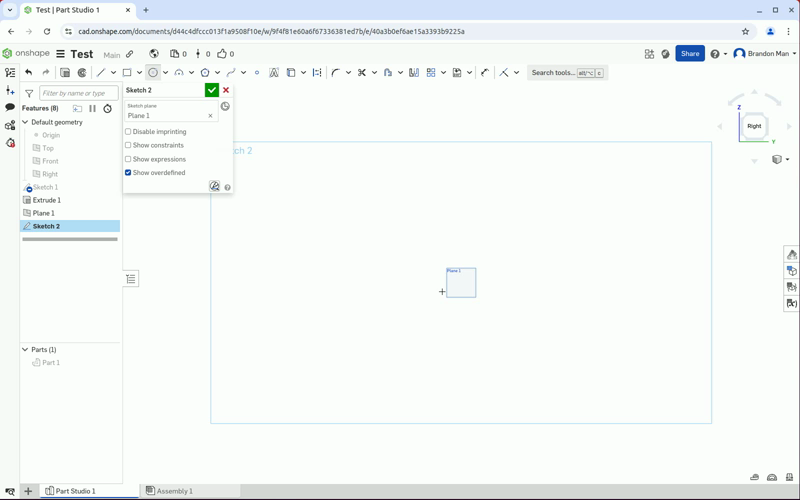
click(442, 291)
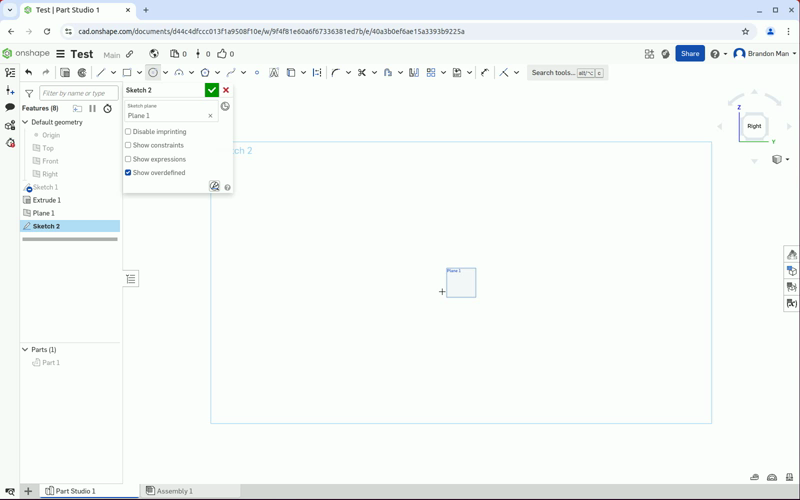
key_up(shift)
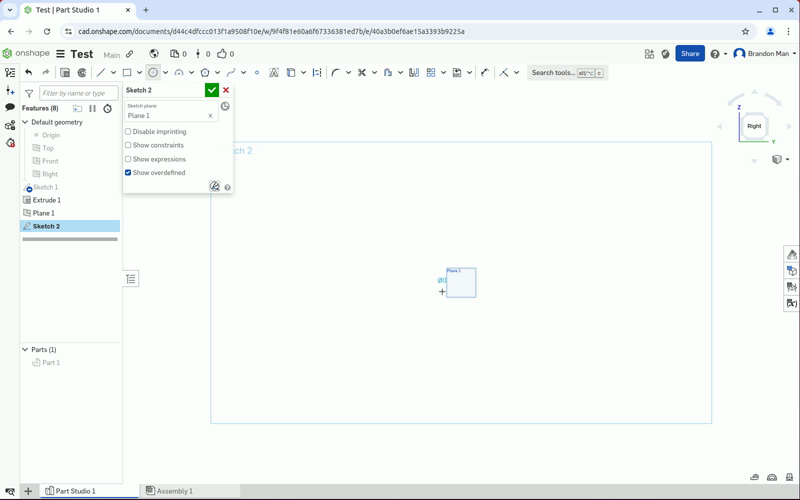
mouse_move(445, 291)
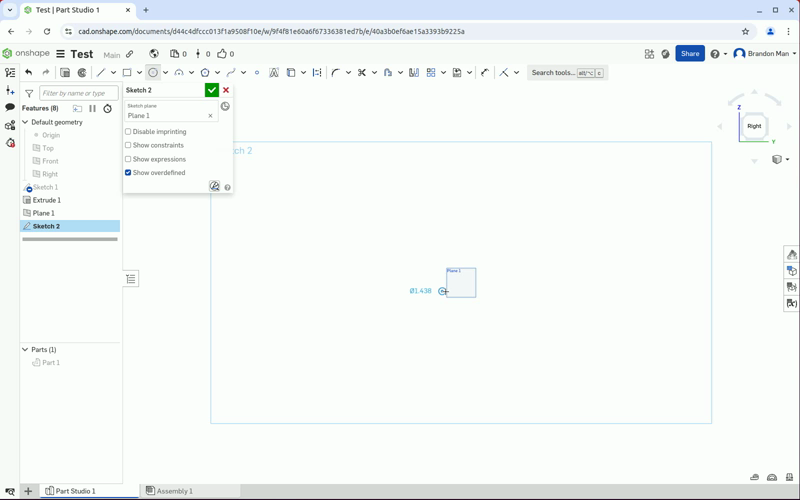
click(445, 291)
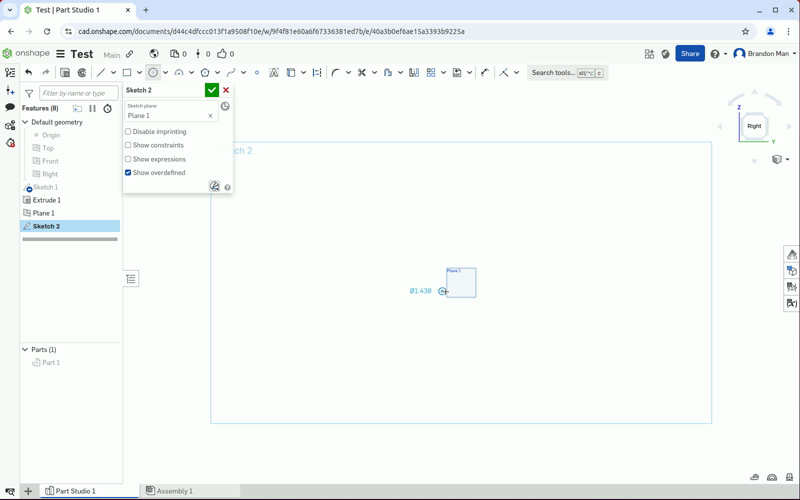
key(esc)
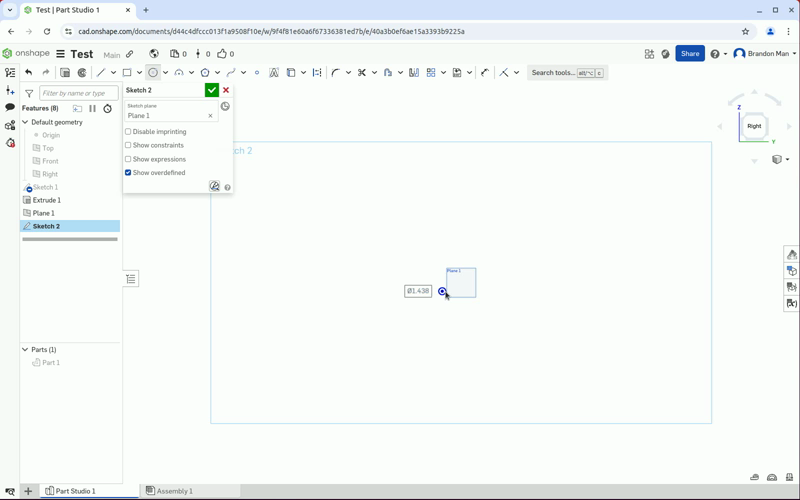
mouse_move(444, 292)
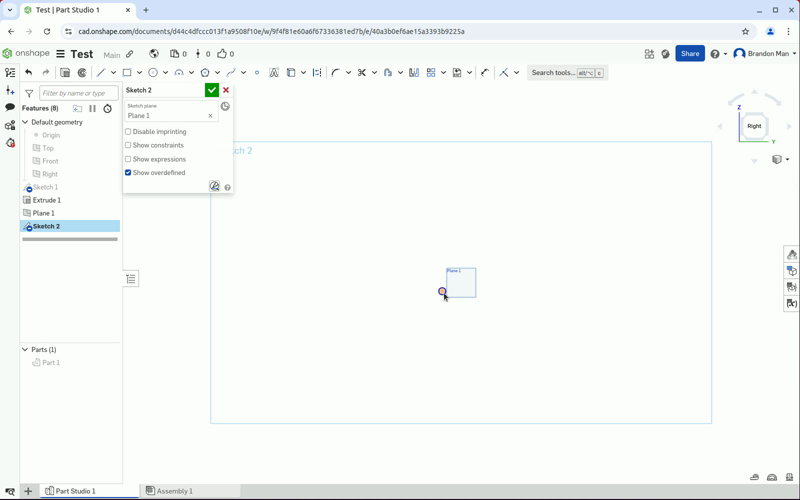
scroll(6)
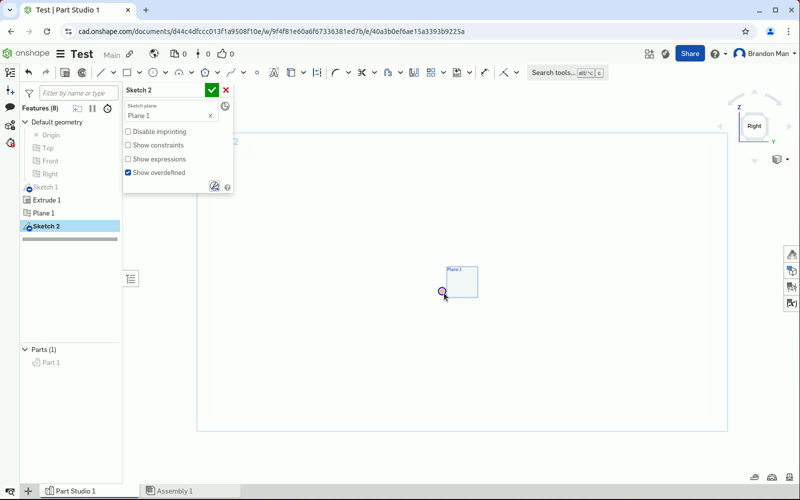
scroll(6)
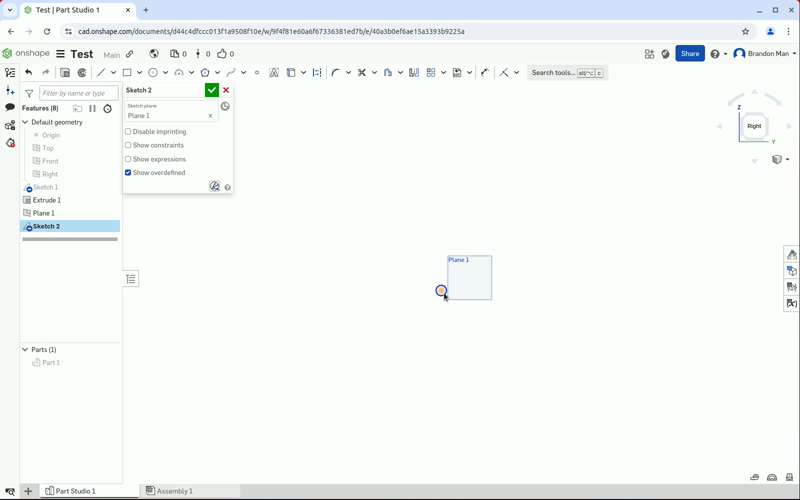
scroll(6)
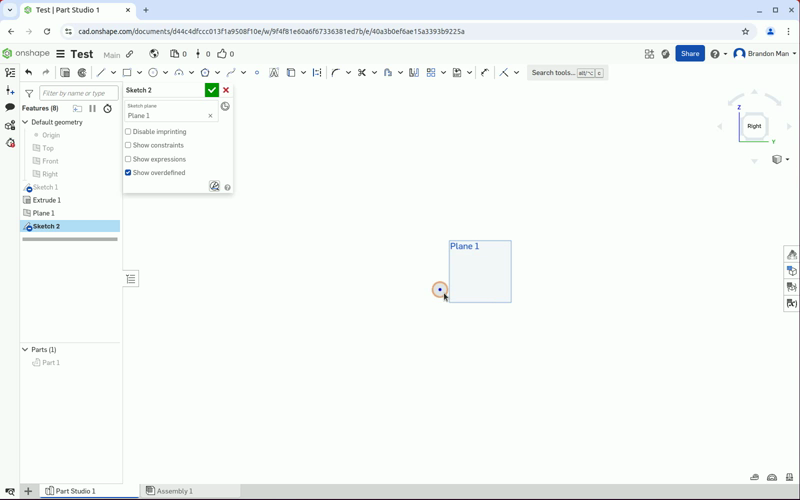
scroll(6)
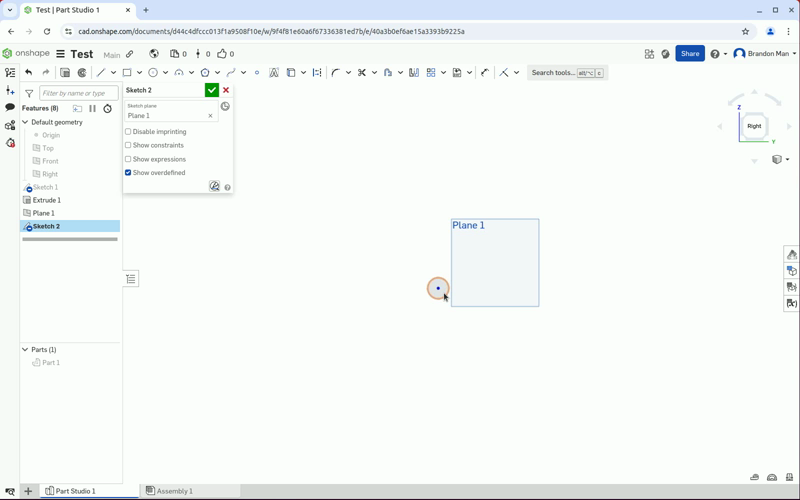
scroll(6)
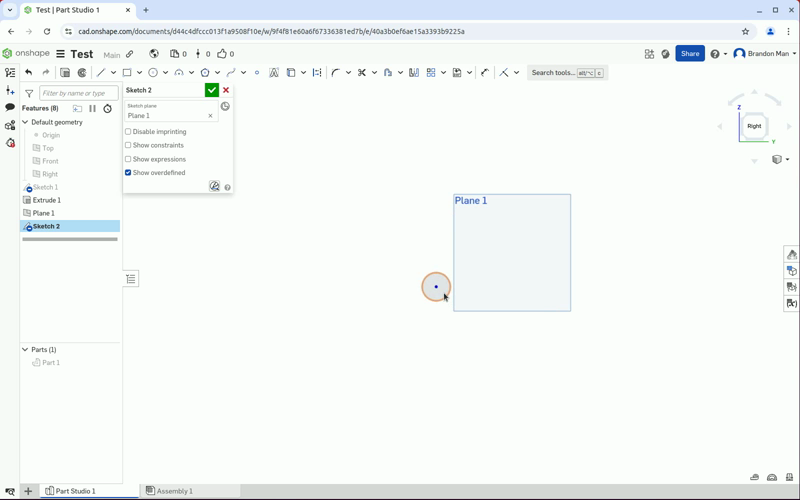
scroll(6)
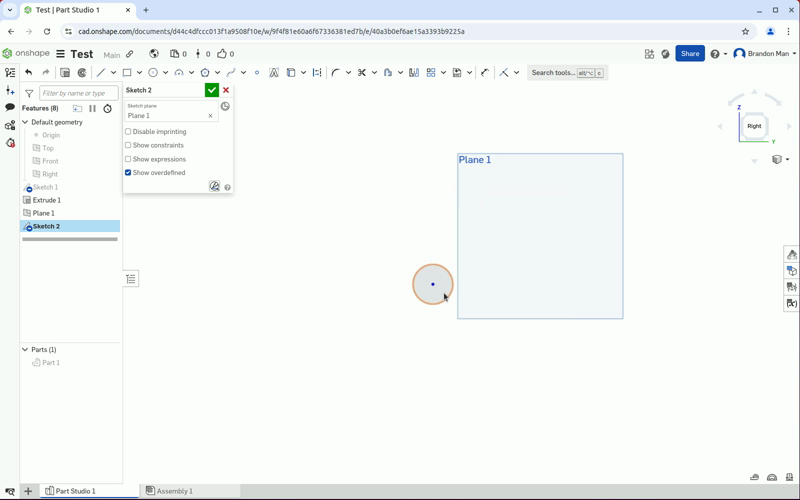
scroll(6)
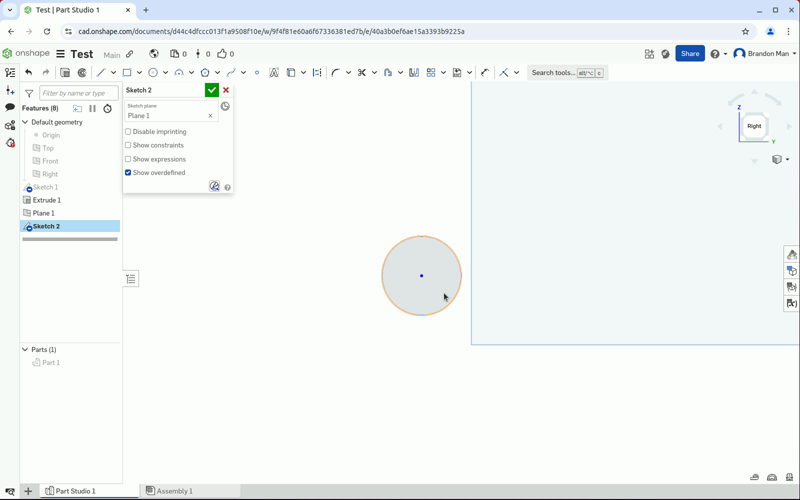
click(444, 292)
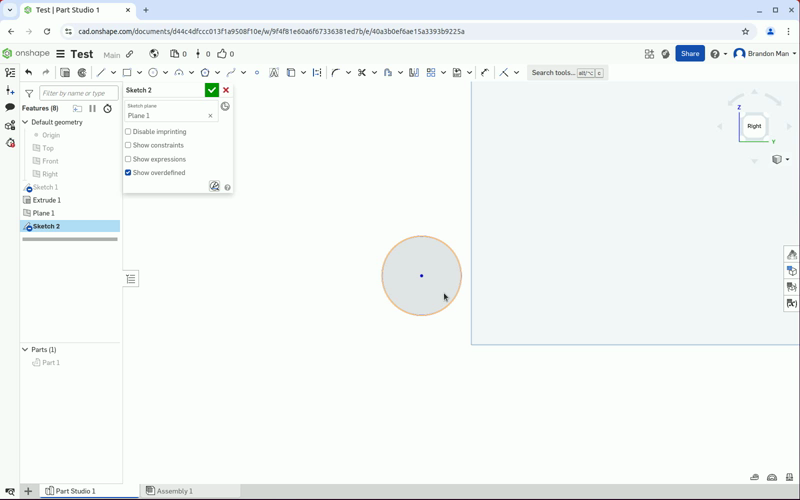
scroll(-6)
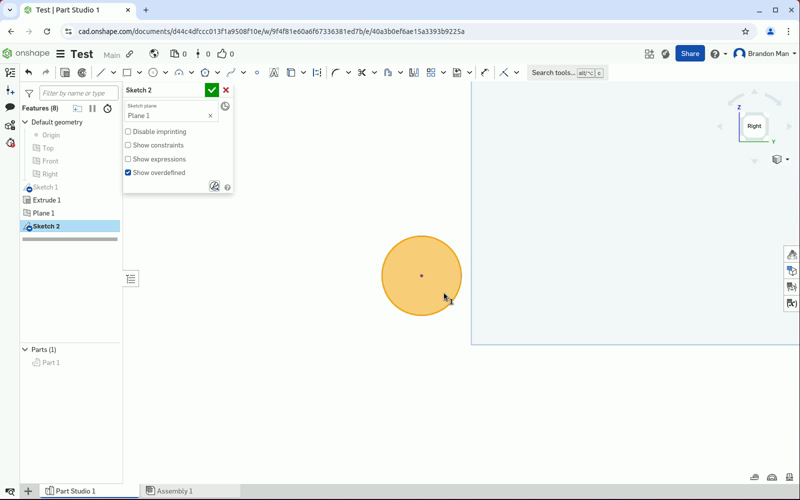
scroll(-6)
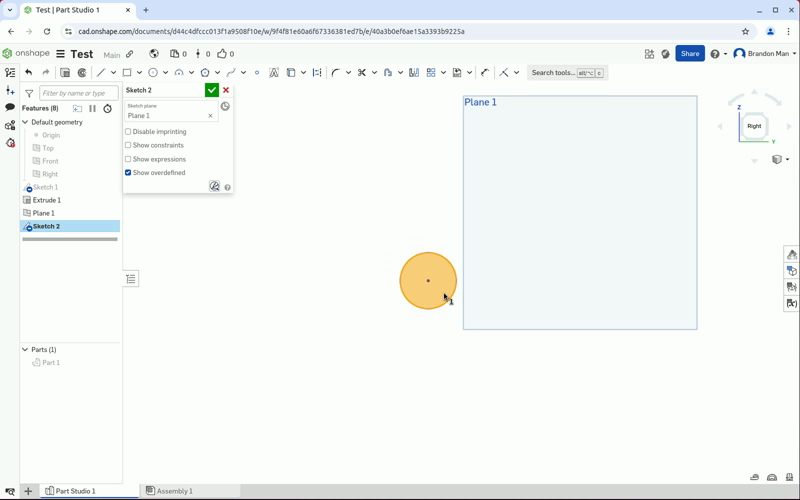
scroll(-6)
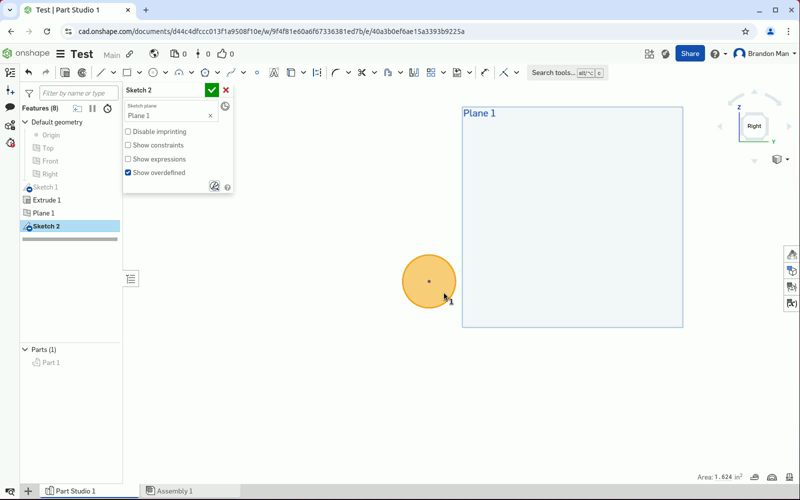
scroll(-6)
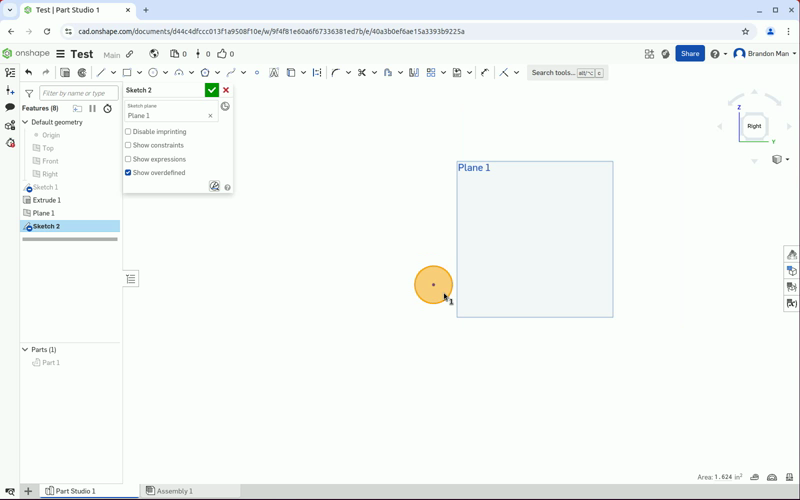
scroll(-6)
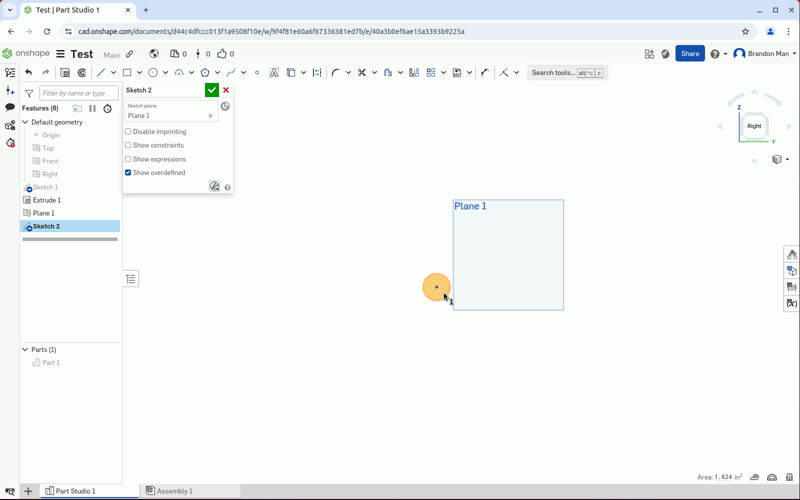
scroll(-6)
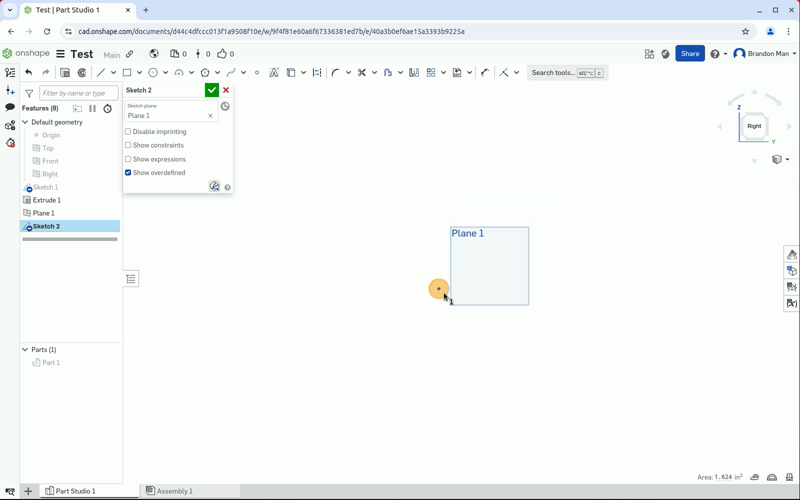
scroll(-6)
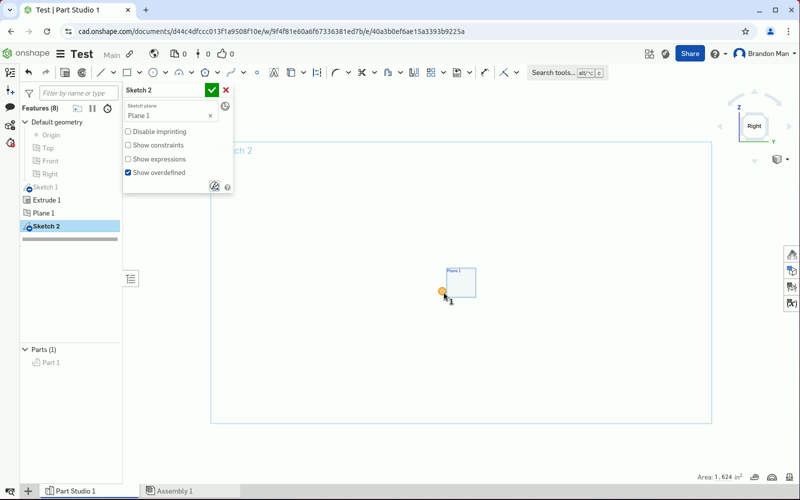
mouse_move(73, 352)
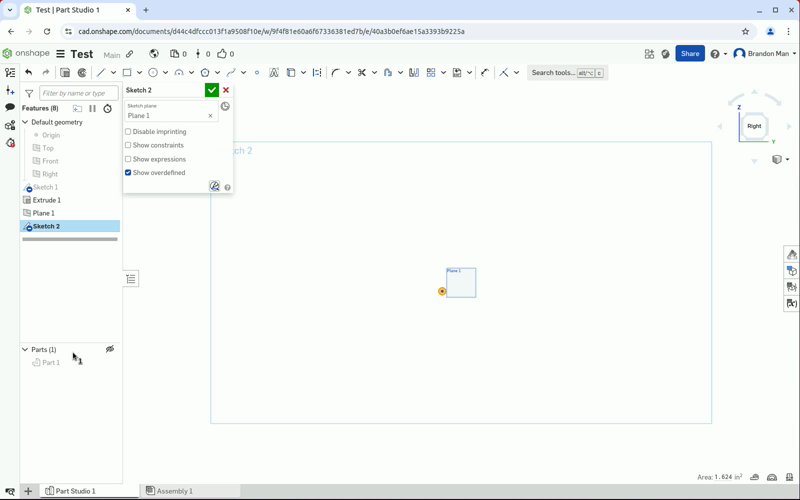
key(shift+y)
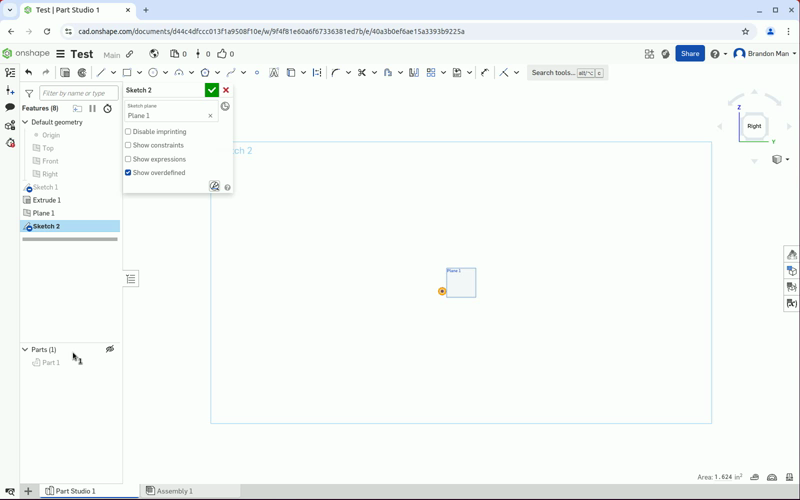
key(shift+e)
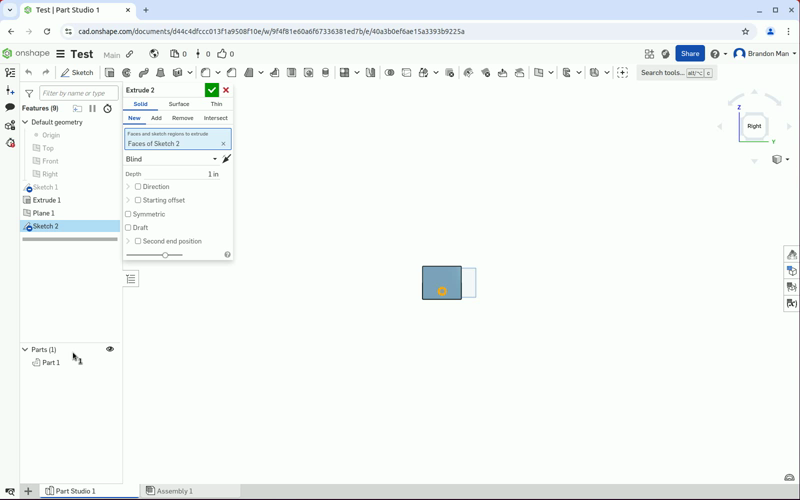
mouse_move(143, 106)
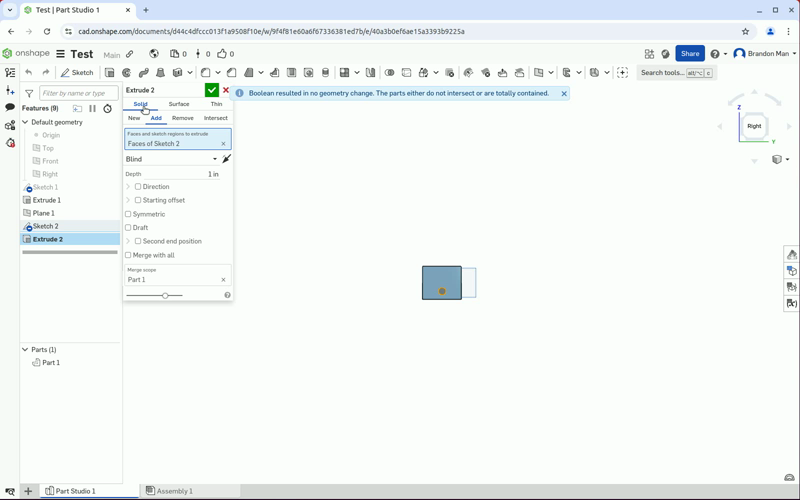
click(143, 106)
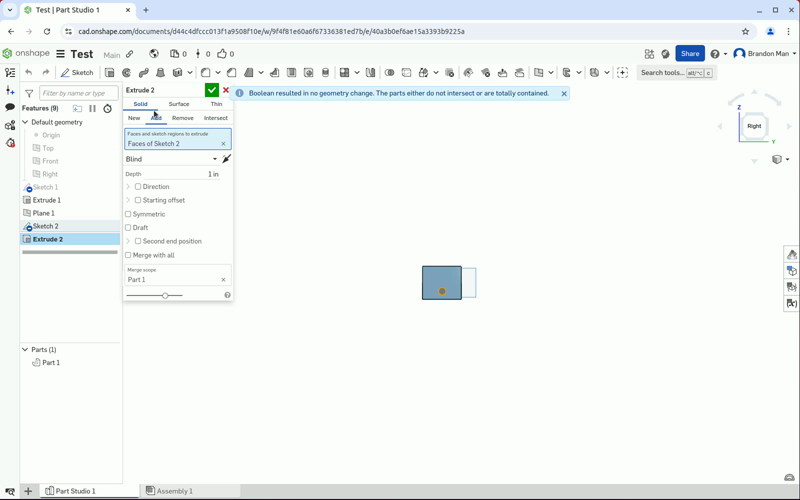
mouse_move(186, 120)
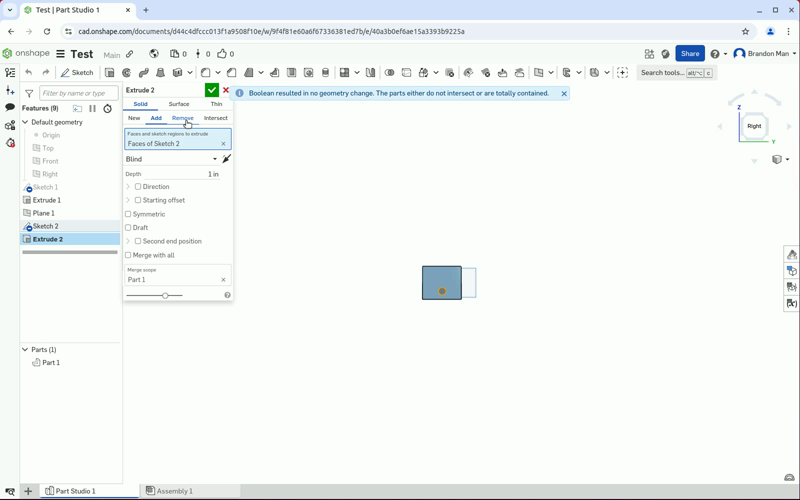
click(186, 120)
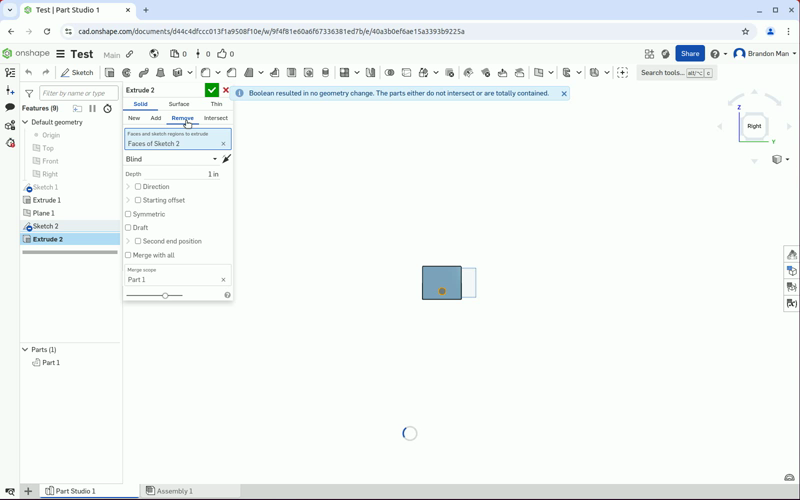
key(tab, 4)
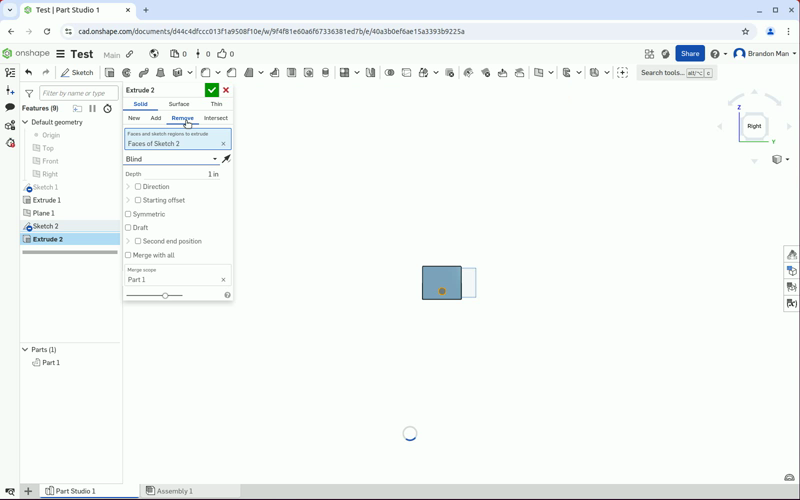
text(30.811)
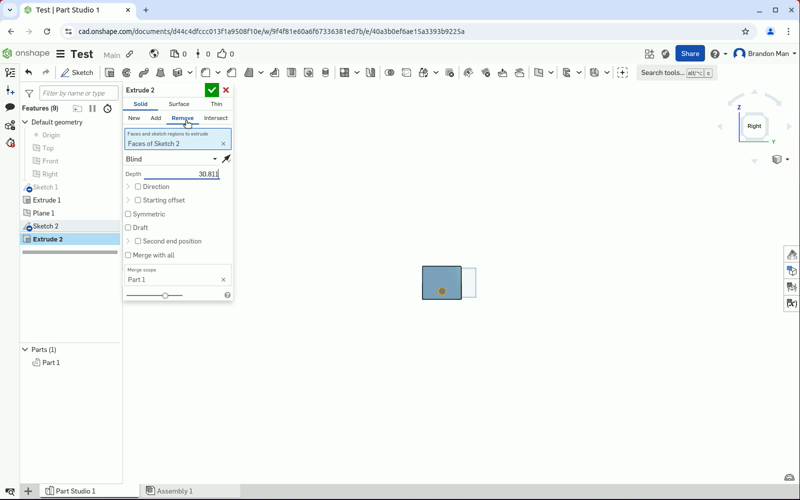
key(tab, 6)
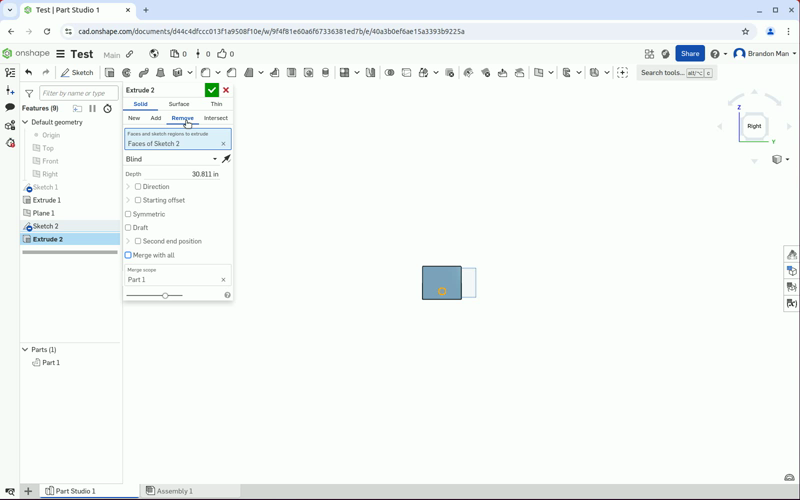
key(space)
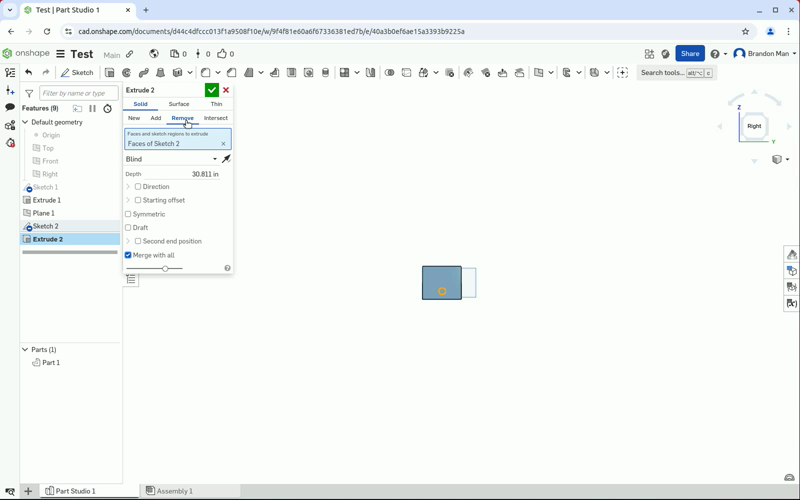
key(enter)
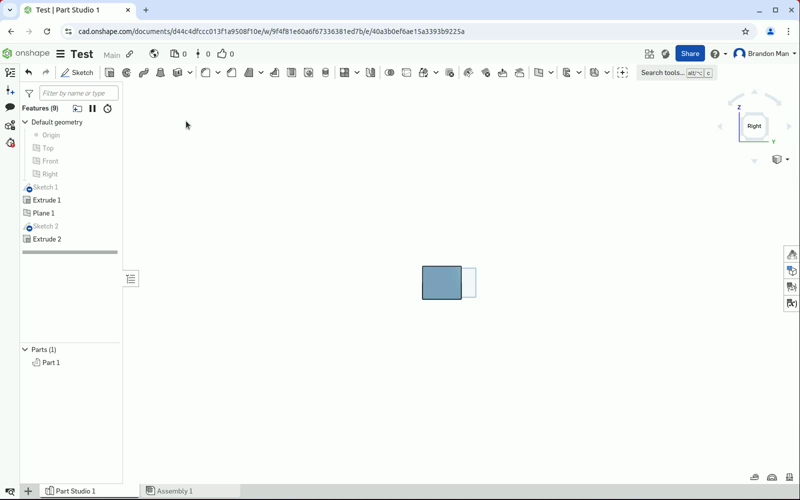
key(shift+h)
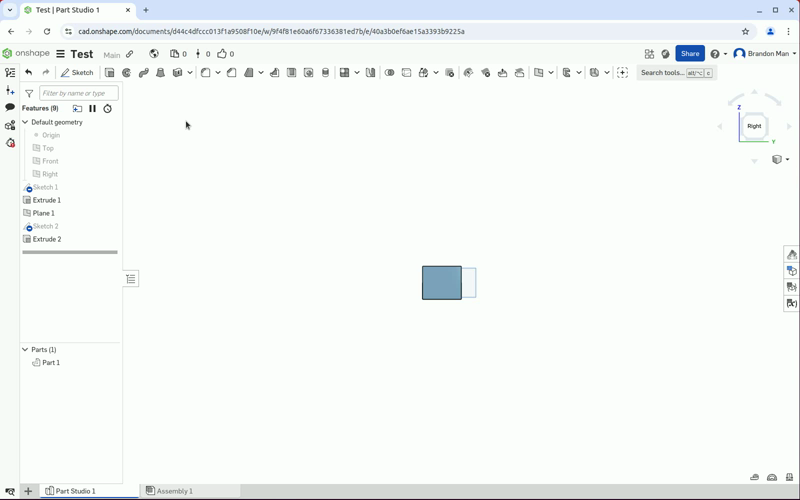
key(shift+h)
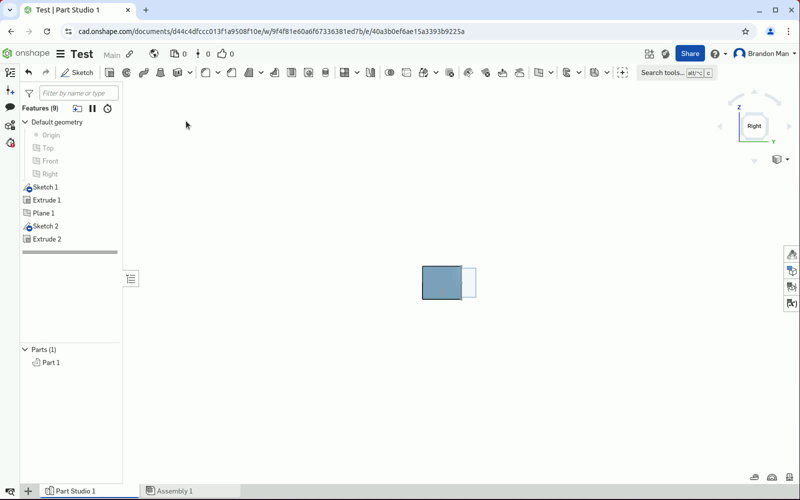
key(shift+7)
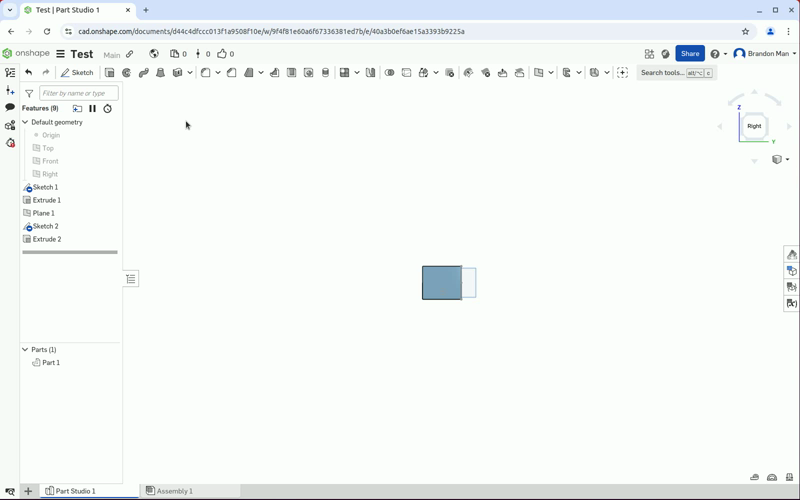
key(right, 2)
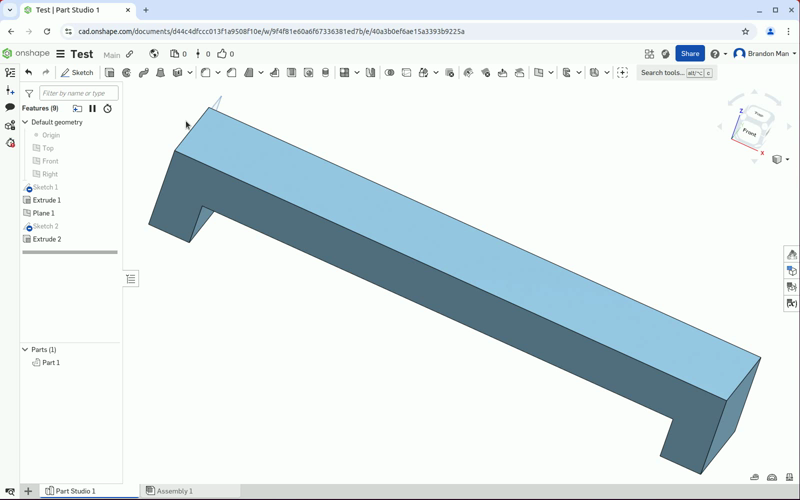
key(down, 2)
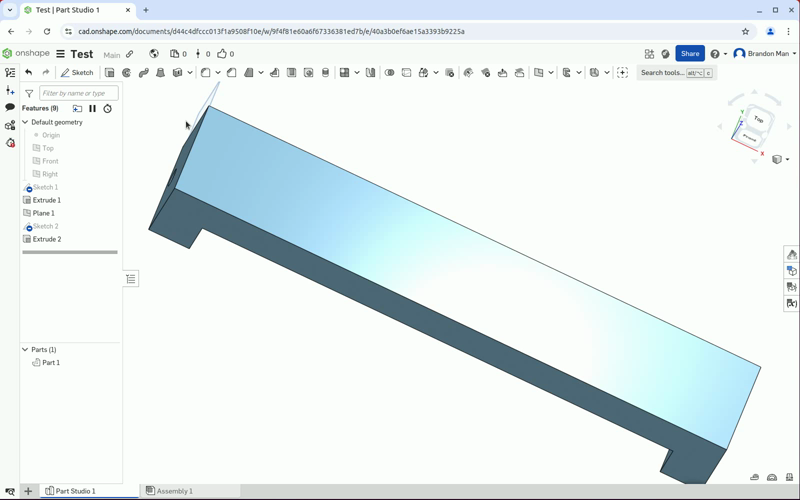
key(up, 2)
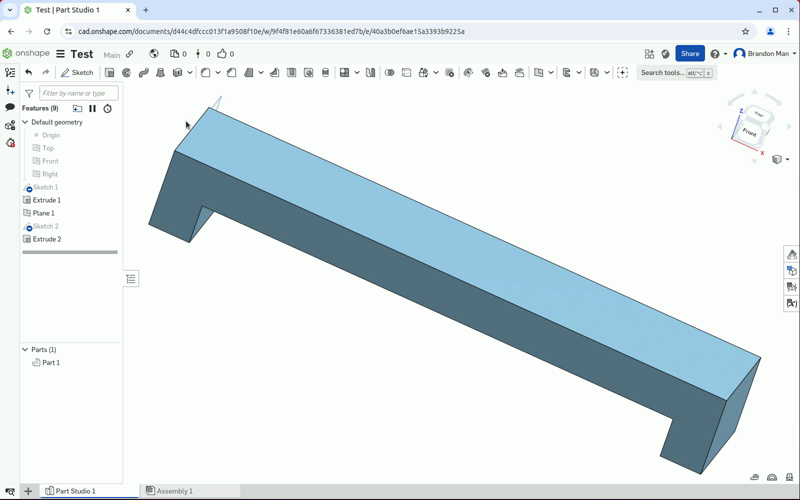
key(left, 2)
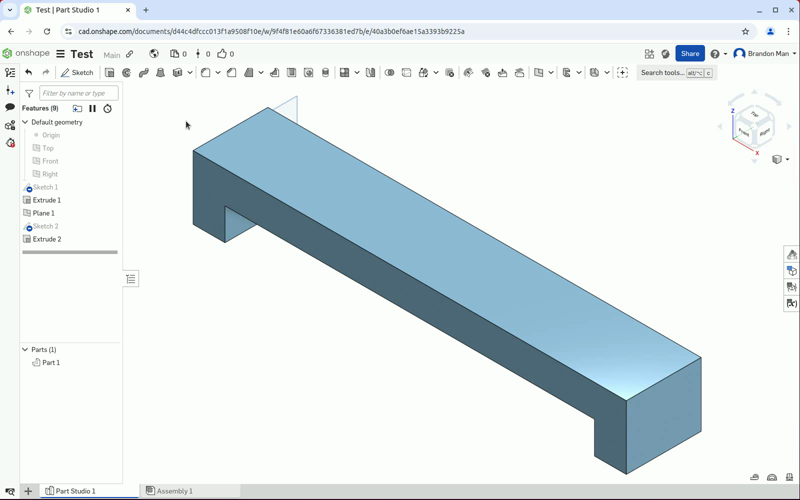
mouse_move(73, 189)
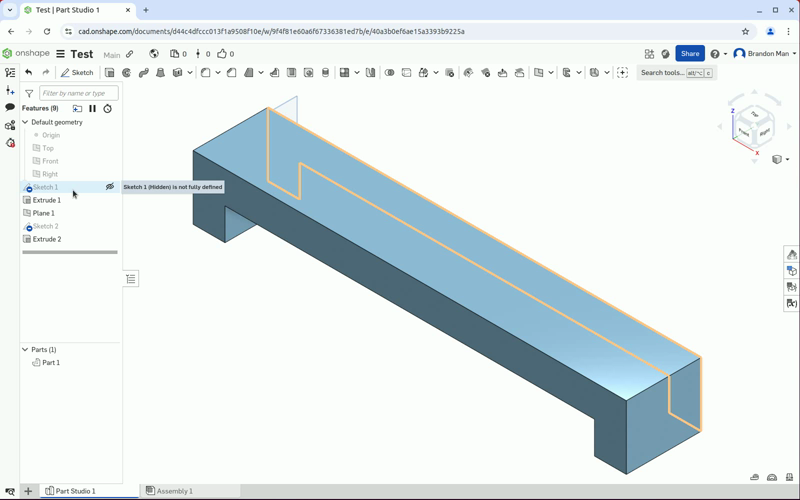
click(73, 189)